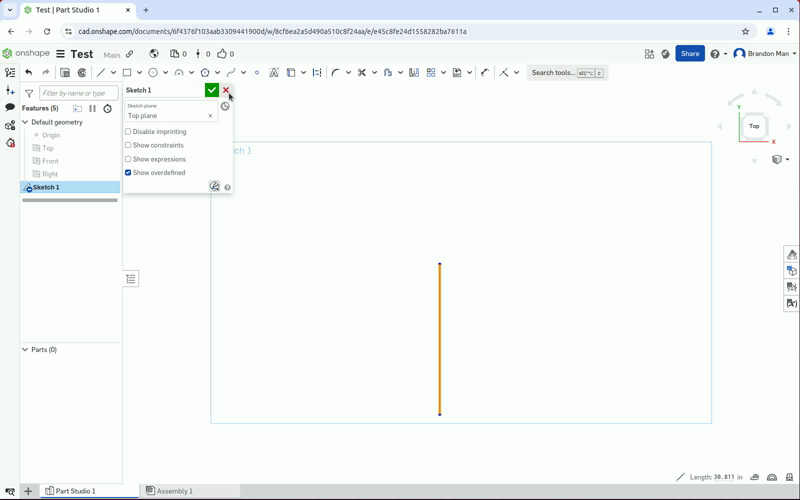
key(shift+h)
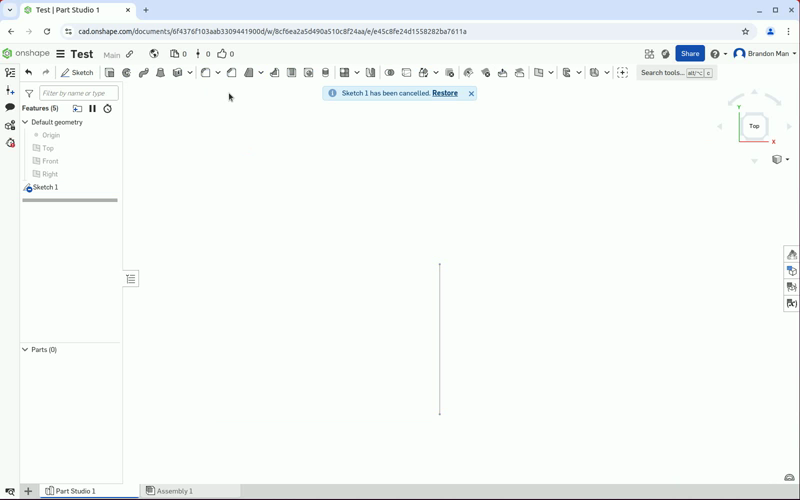
key(shift+s)
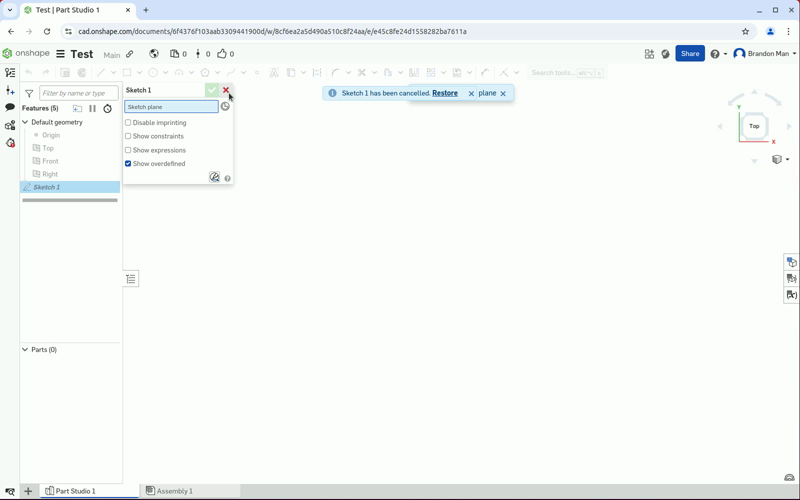
mouse_move(73, 150)
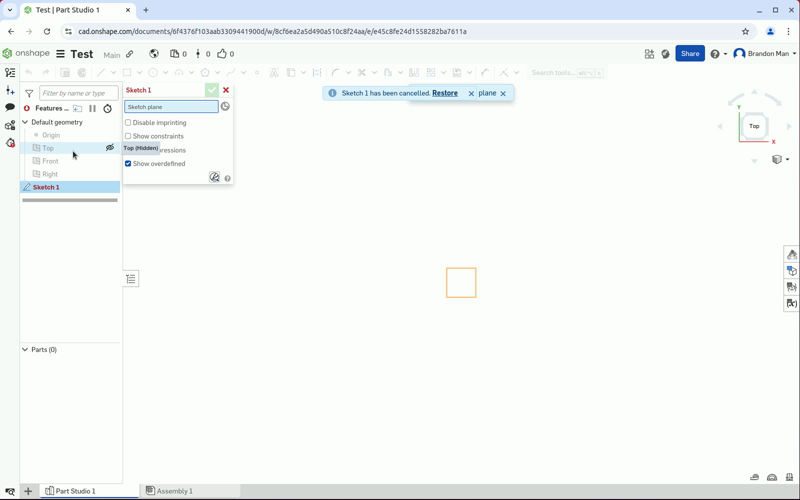
click(73, 150)
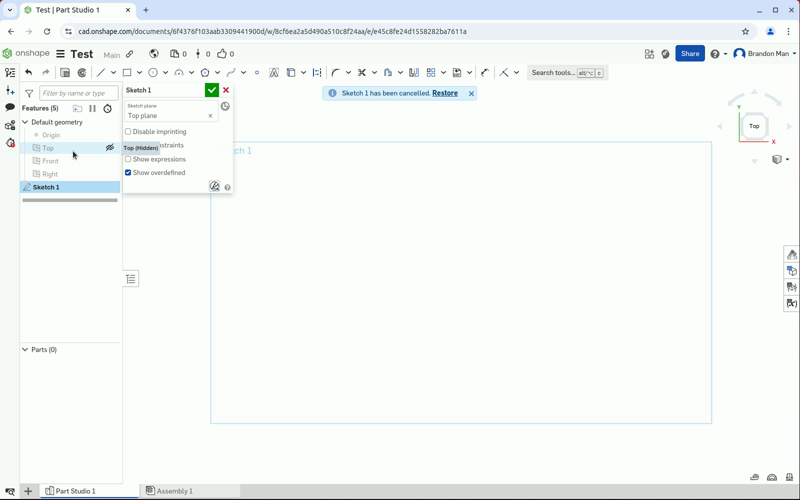
mouse_move(73, 352)
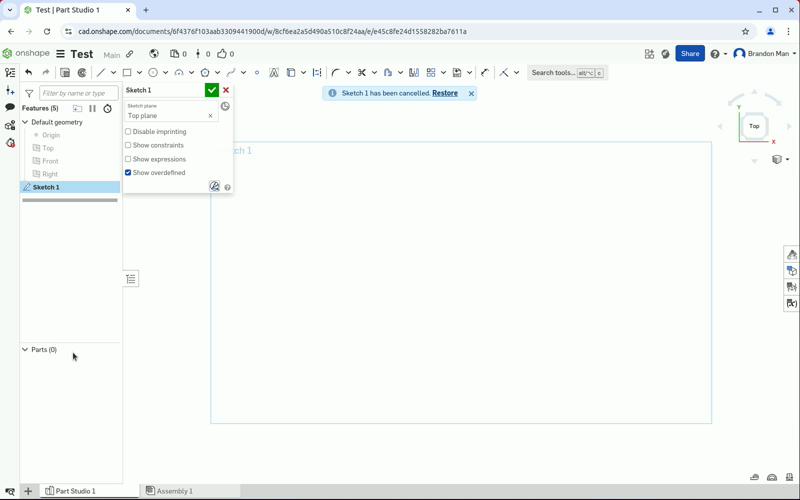
key(y)
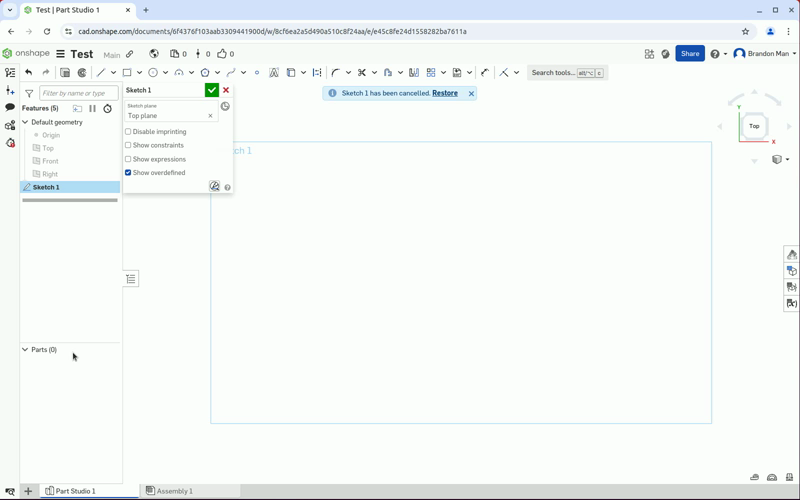
key(l)
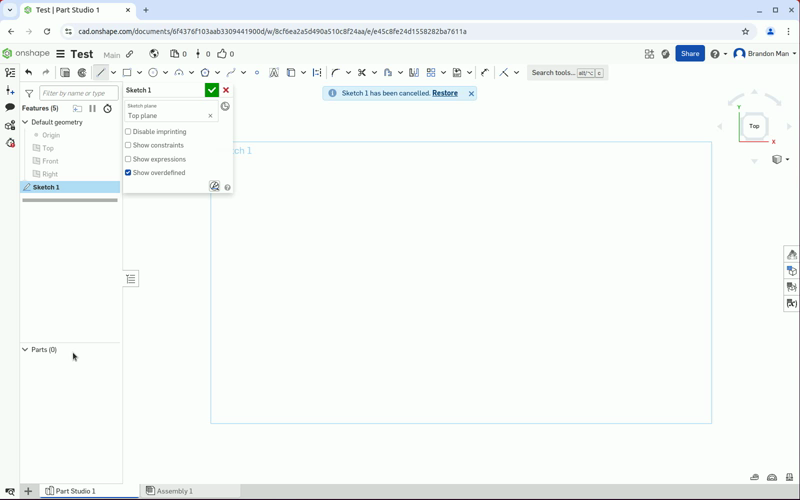
key_down(shift)
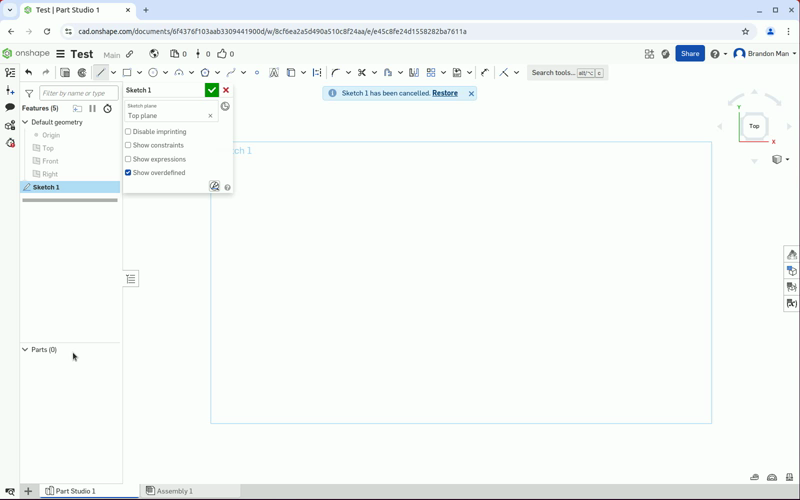
mouse_move(460, 282)
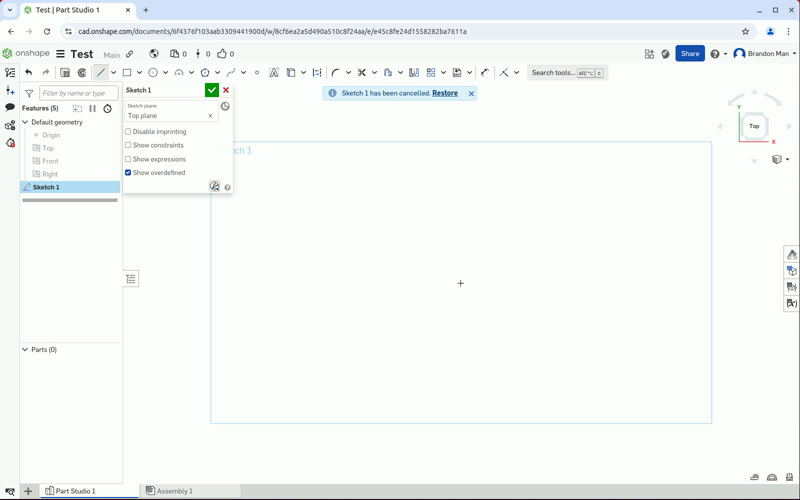
click(460, 282)
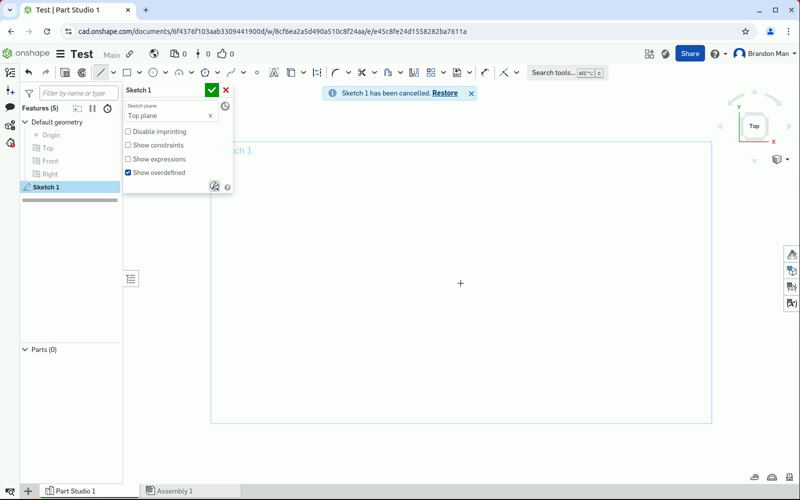
key_up(shift)
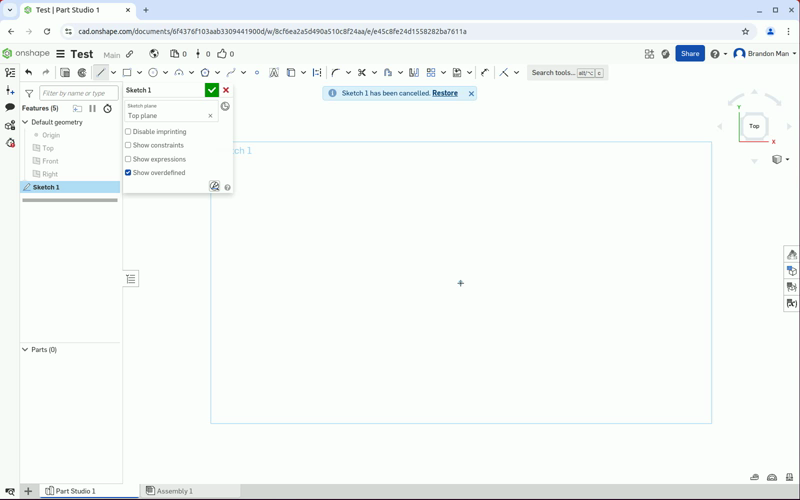
key_down(shift)
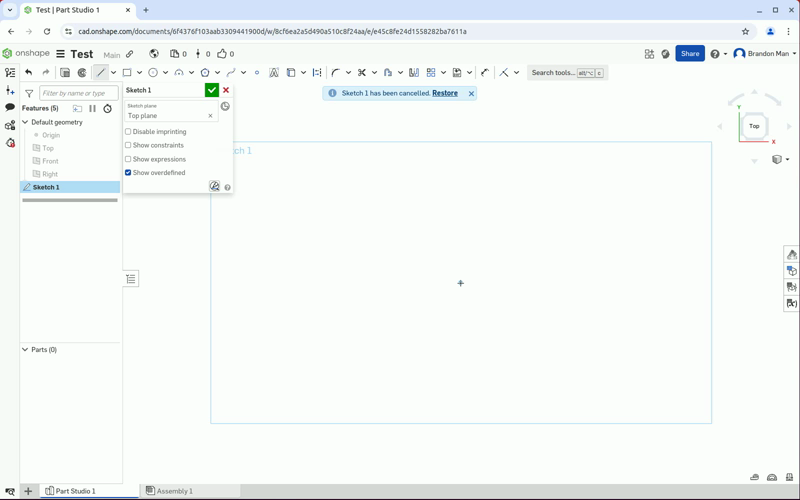
mouse_move(490, 282)
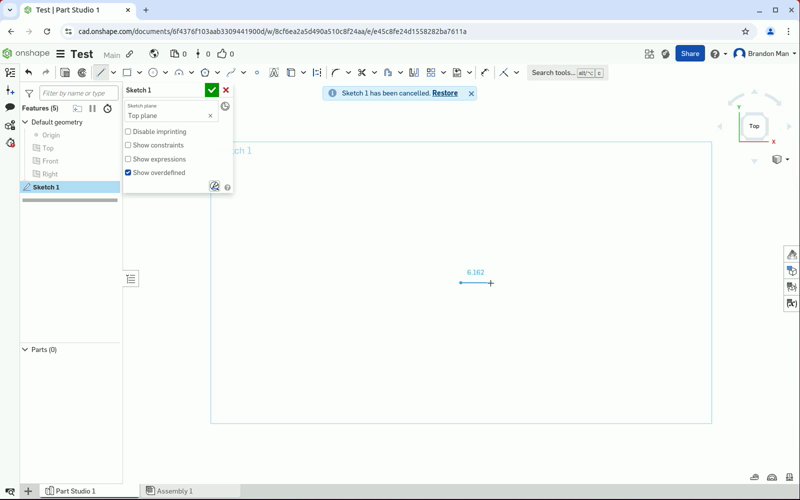
mouse_move(501, 282)
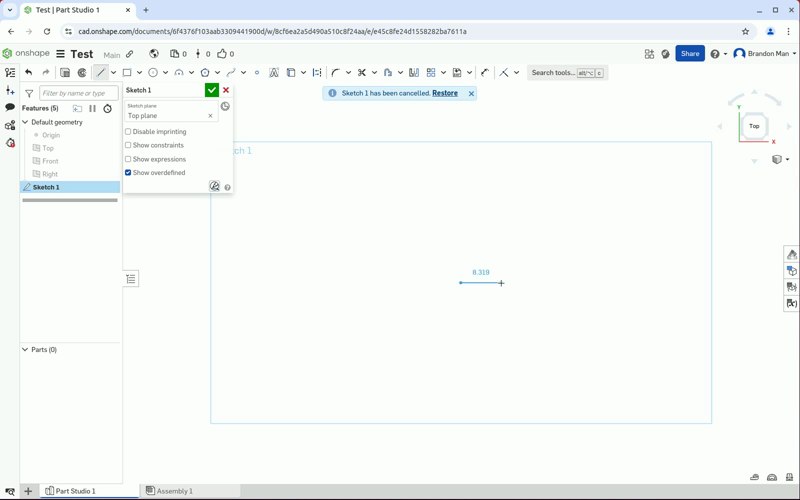
click(501, 282)
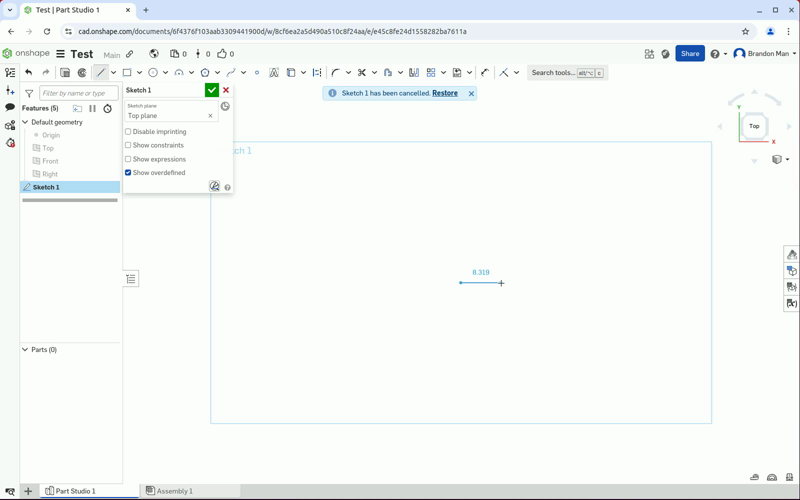
key_up(shift)
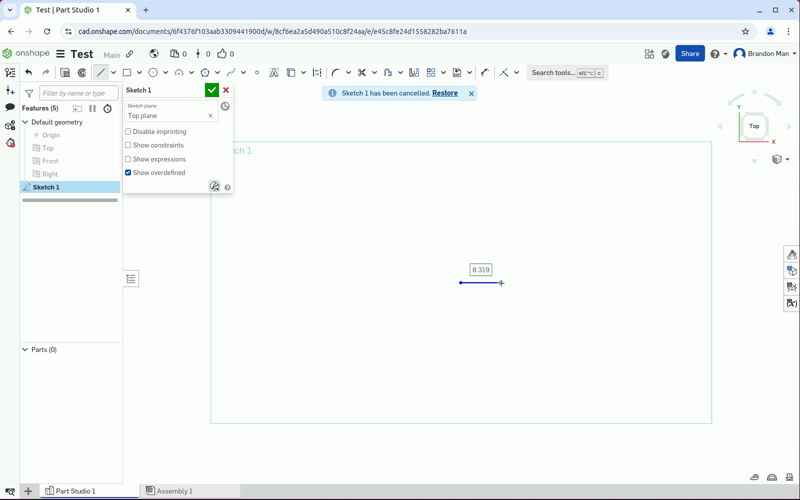
key_down(shift)
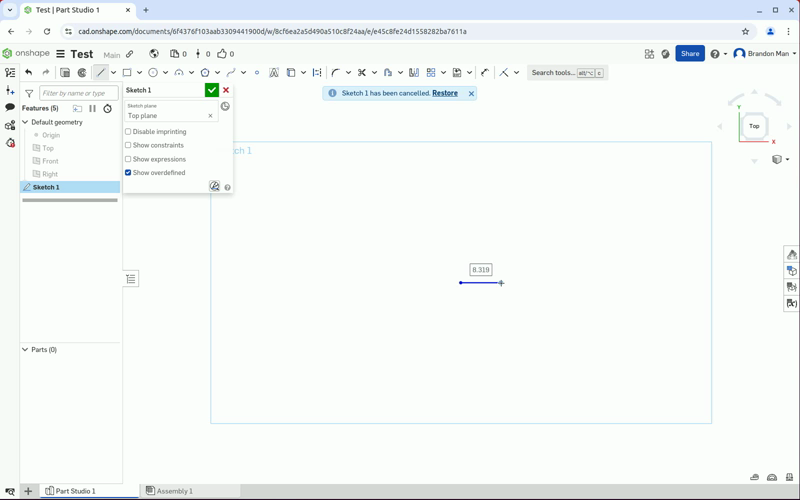
mouse_move(531, 282)
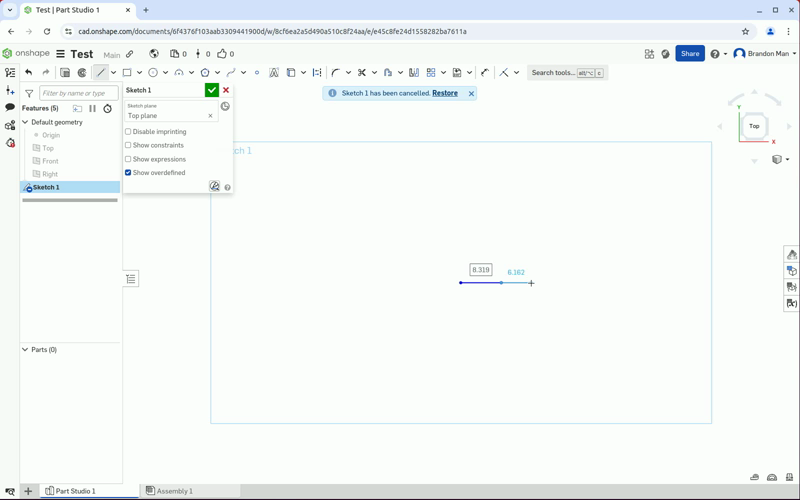
mouse_move(501, 262)
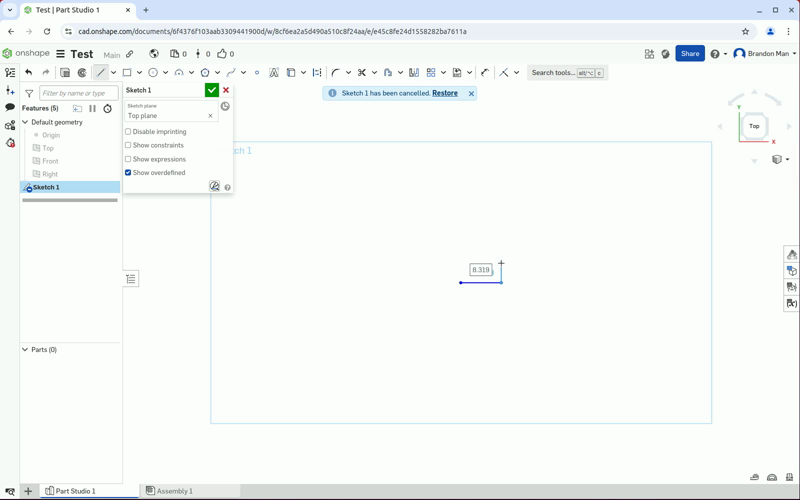
click(501, 262)
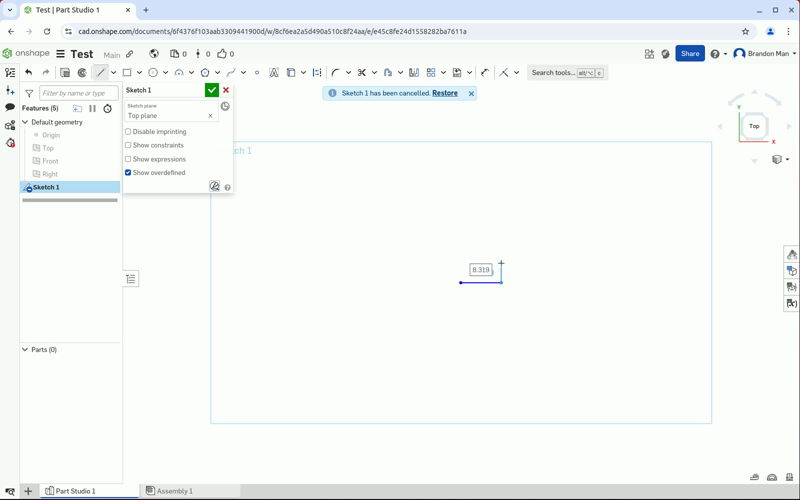
key_up(shift)
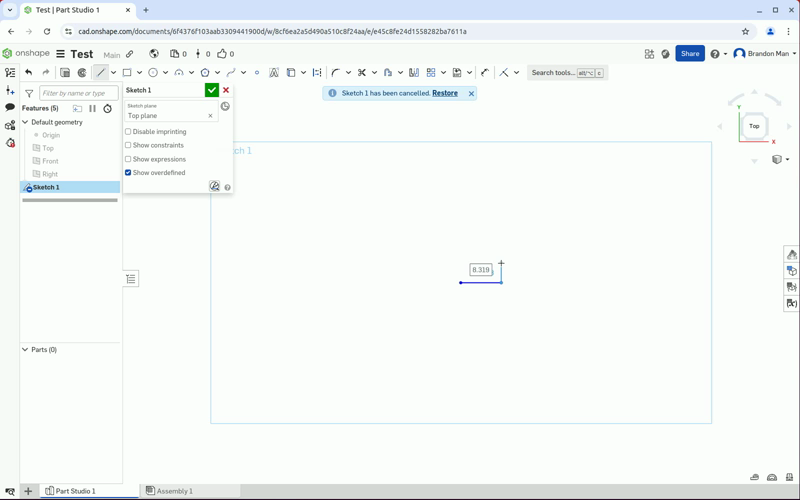
key_down(shift)
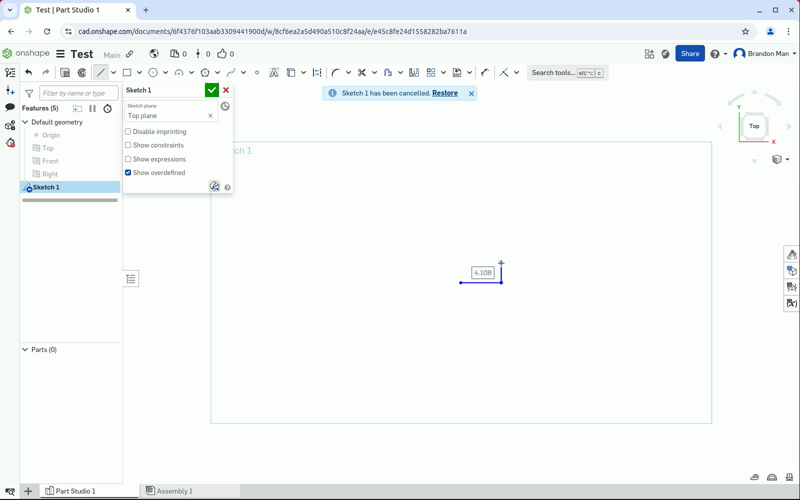
mouse_move(531, 262)
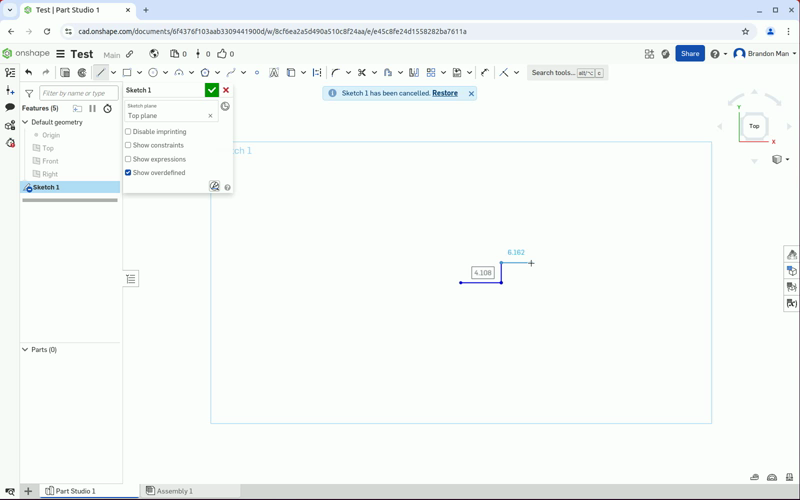
mouse_move(460, 262)
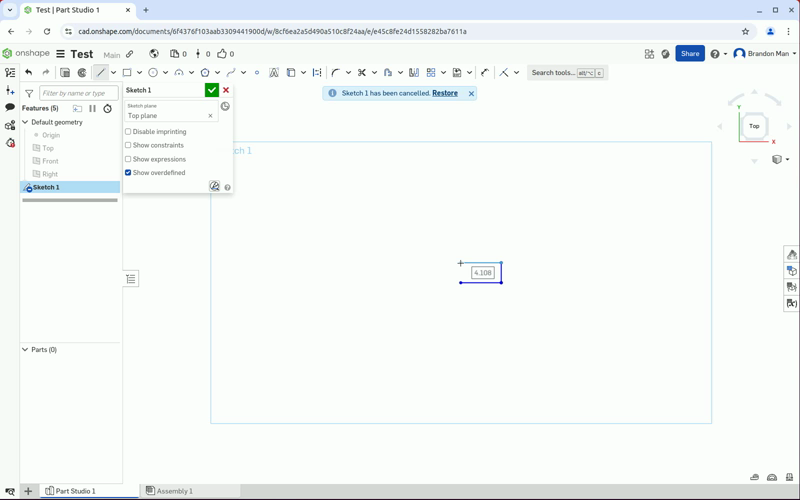
click(460, 262)
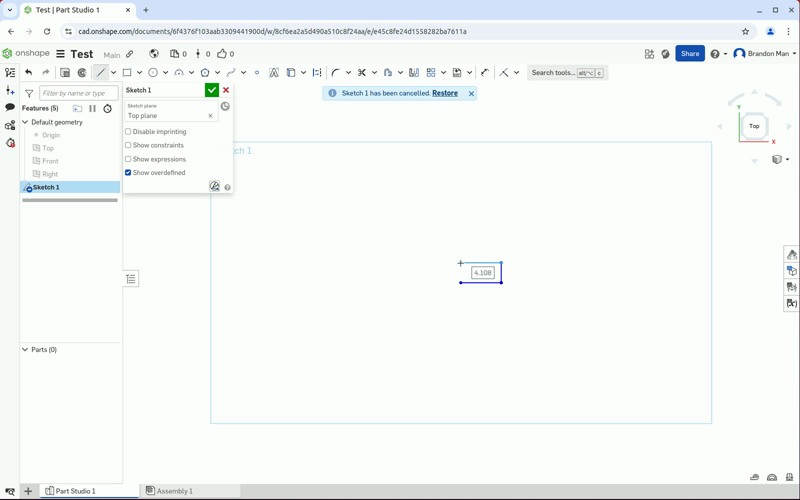
key_up(shift)
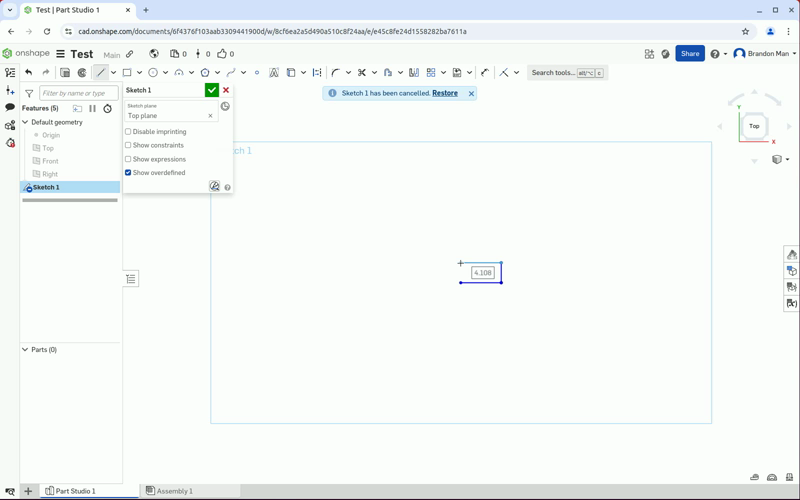
mouse_move(490, 262)
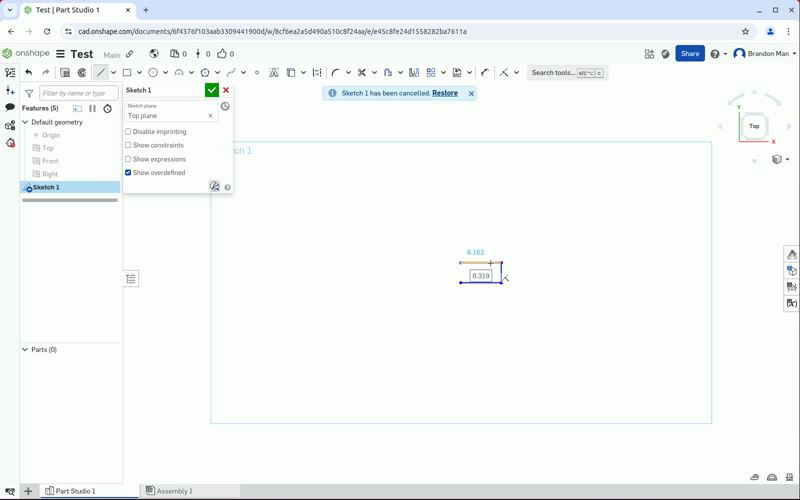
key_down(shift)
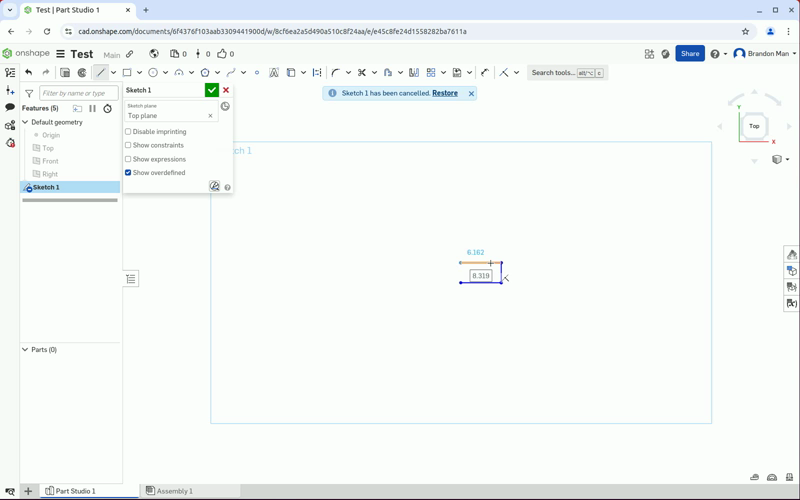
mouse_move(460, 282)
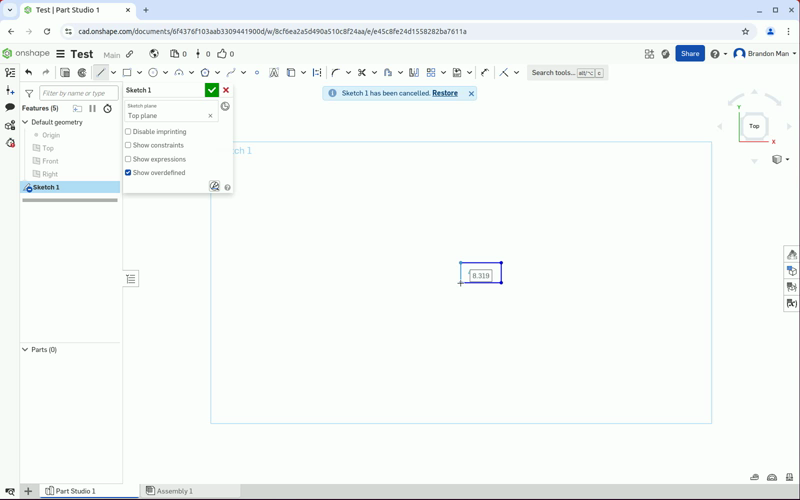
key_up(shift)
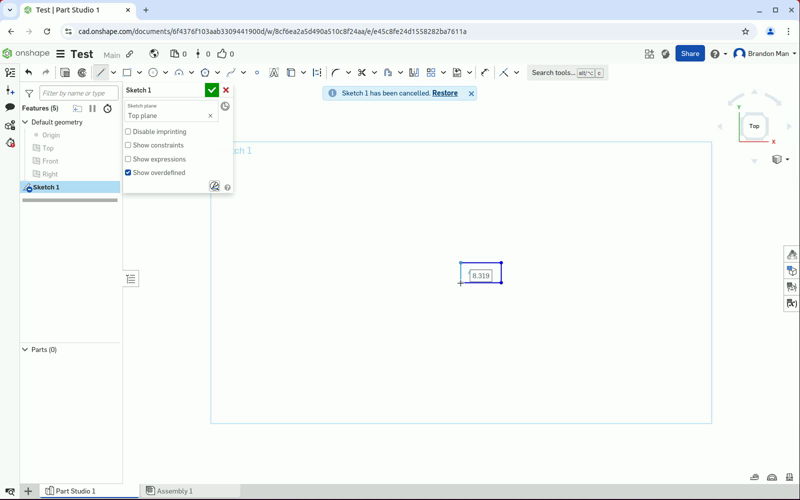
click(460, 282)
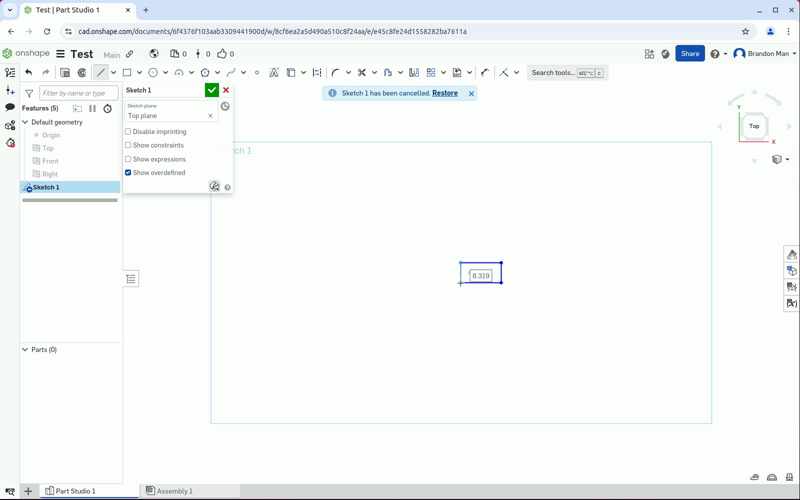
key(esc)
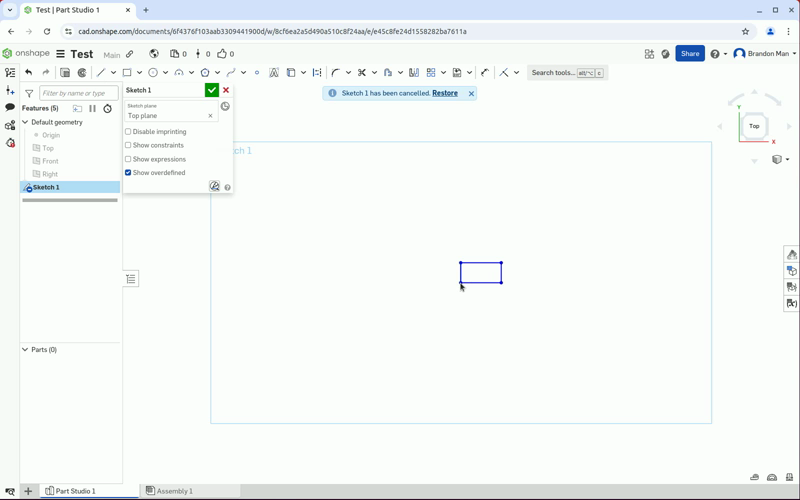
mouse_move(495, 269)
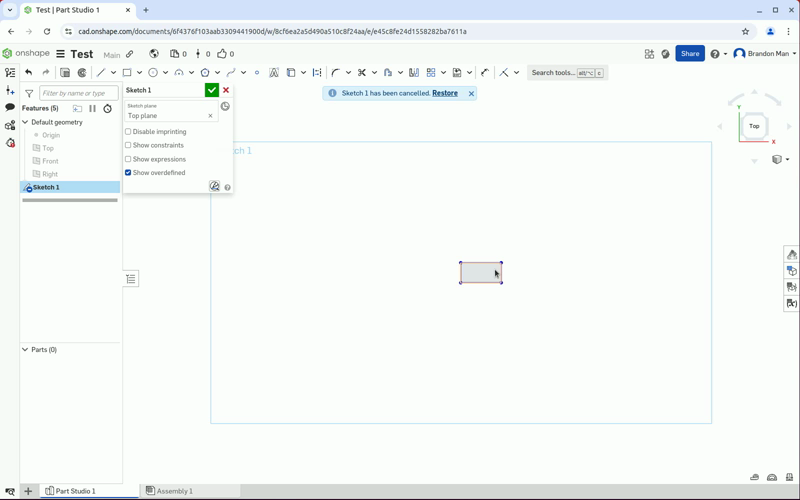
scroll(6)
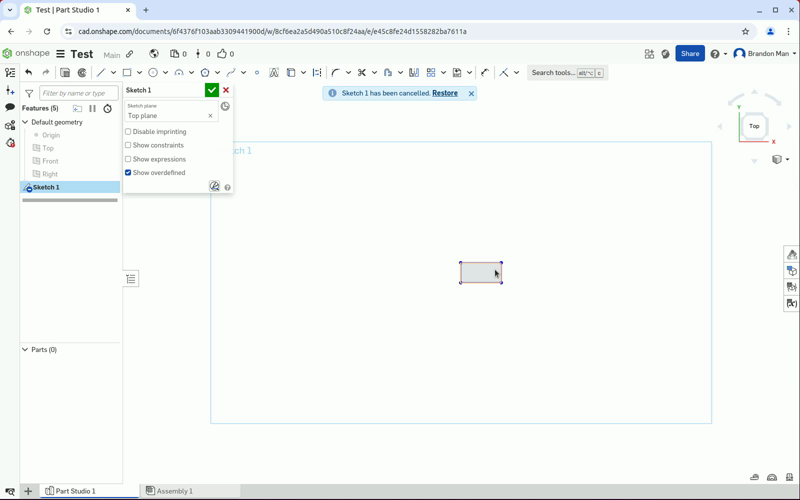
scroll(6)
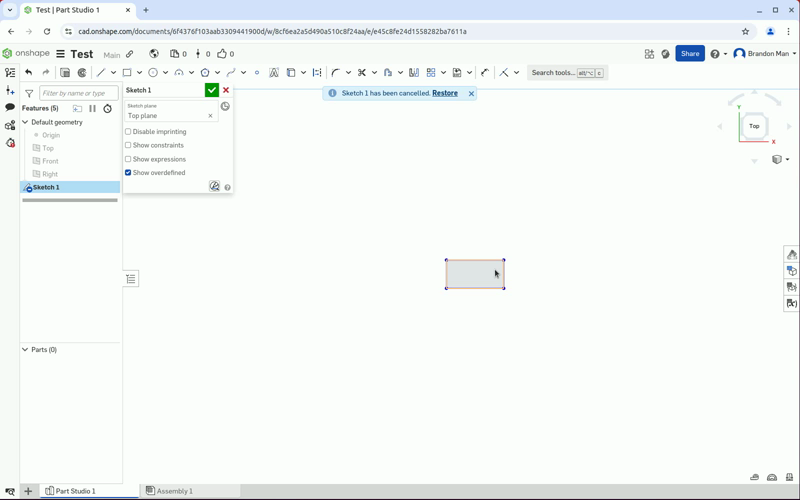
scroll(6)
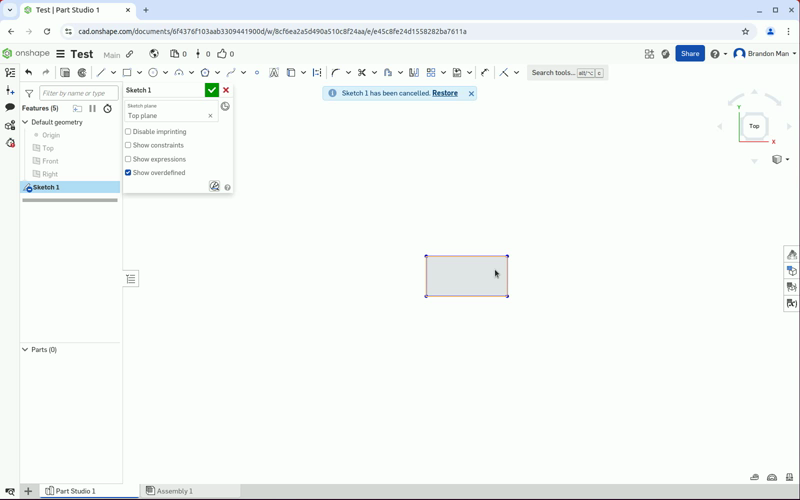
scroll(6)
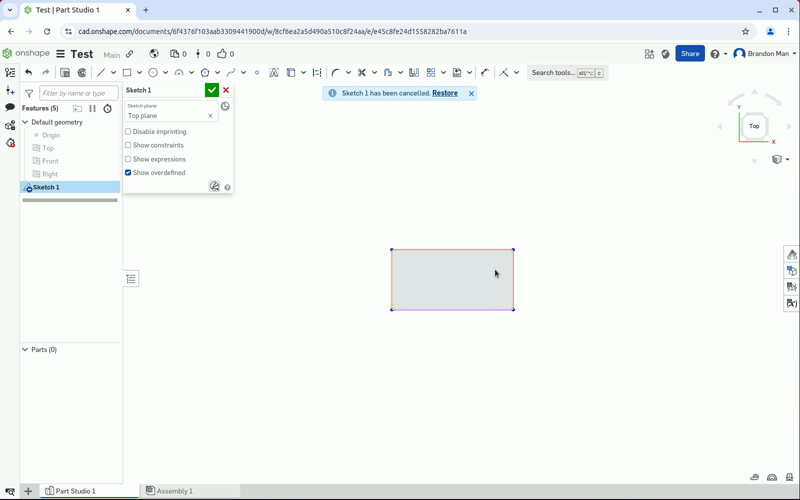
scroll(6)
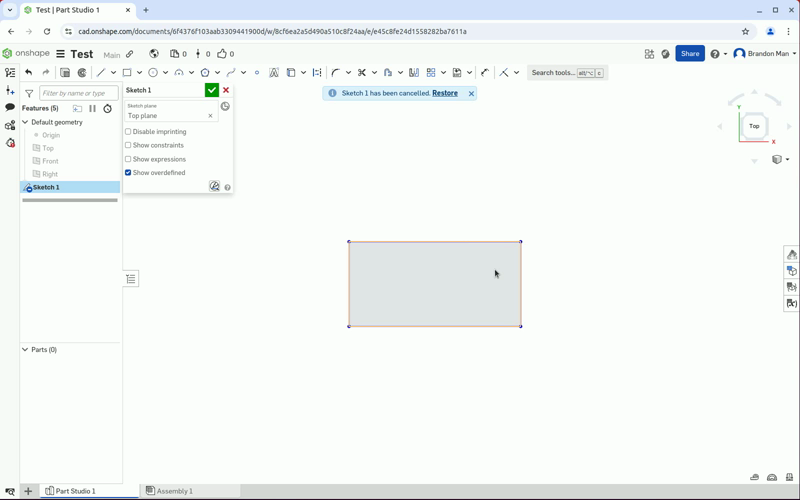
scroll(6)
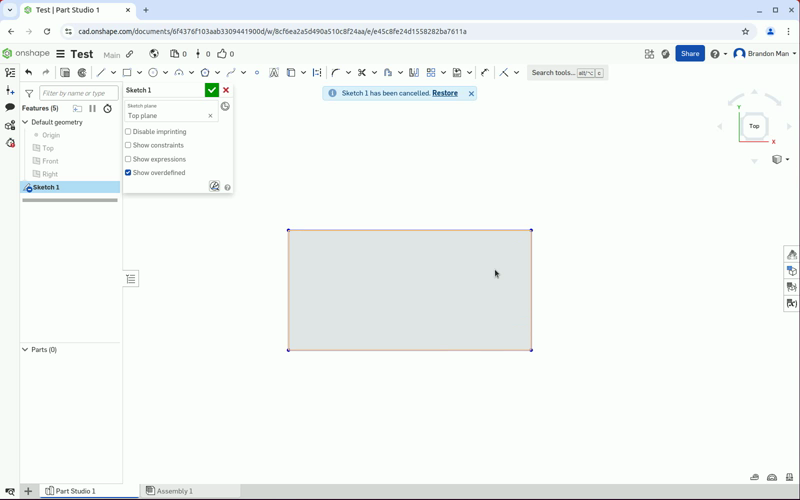
scroll(6)
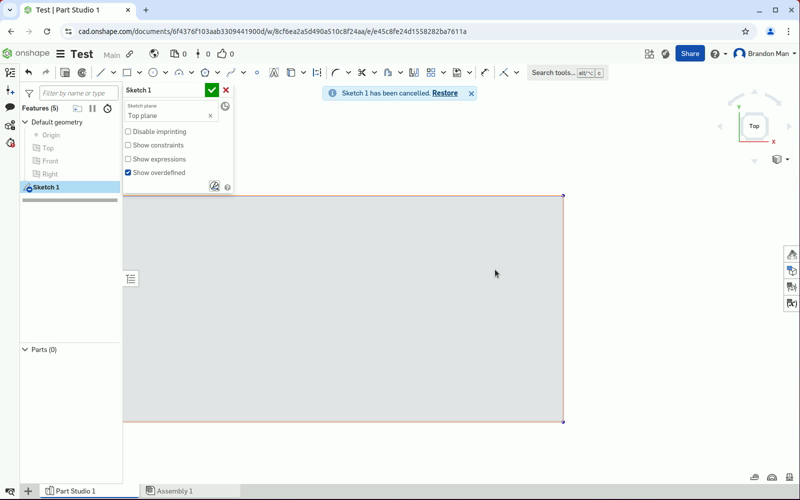
click(495, 269)
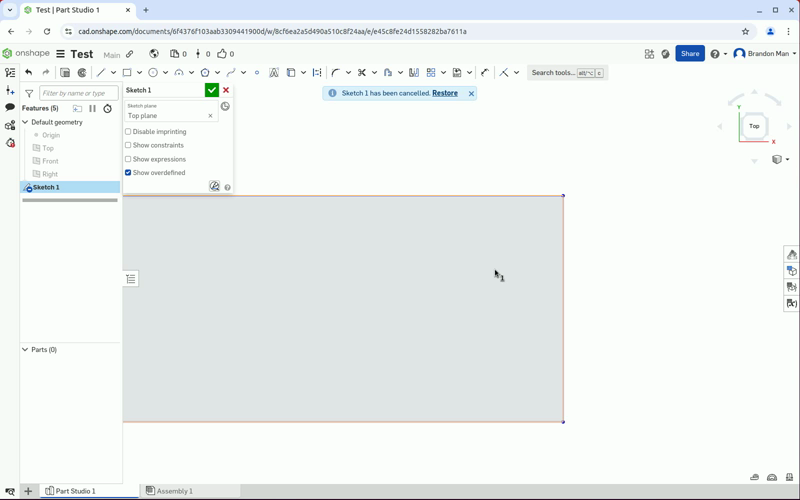
scroll(-6)
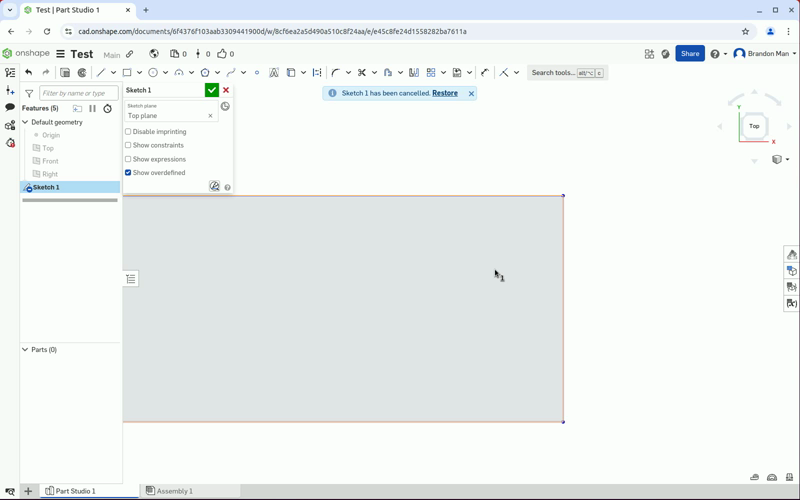
scroll(-6)
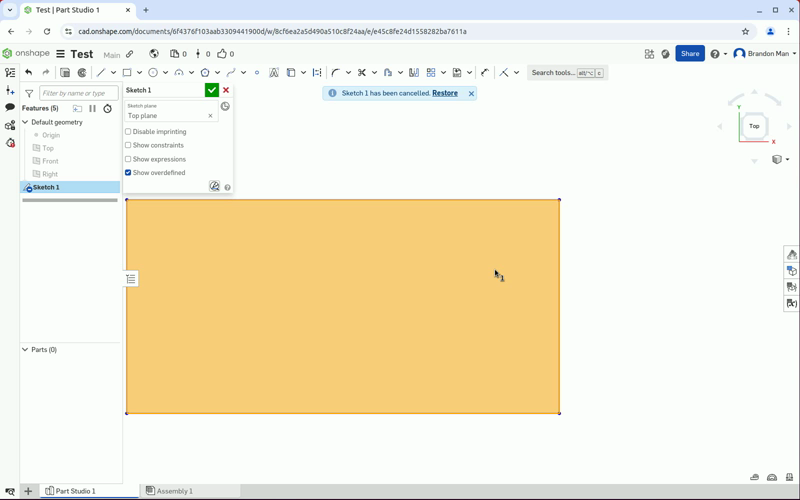
scroll(-6)
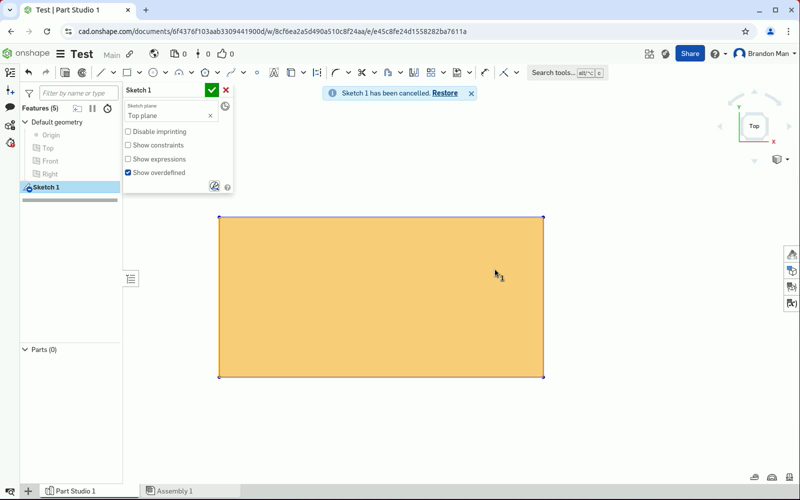
scroll(-6)
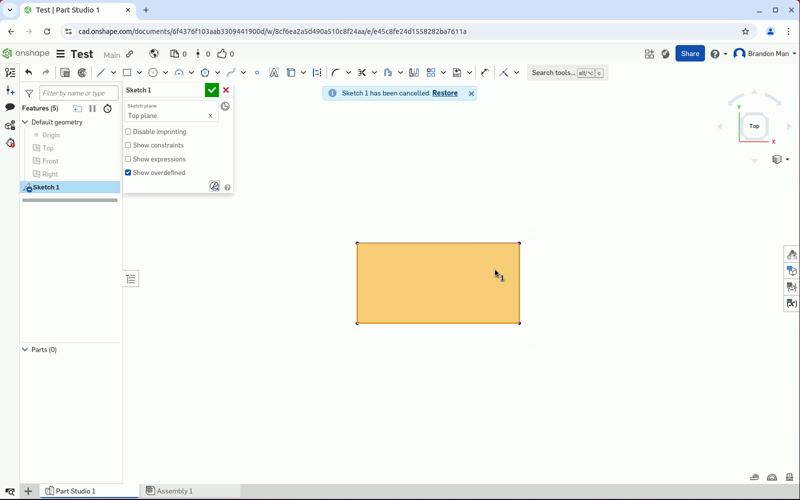
scroll(-6)
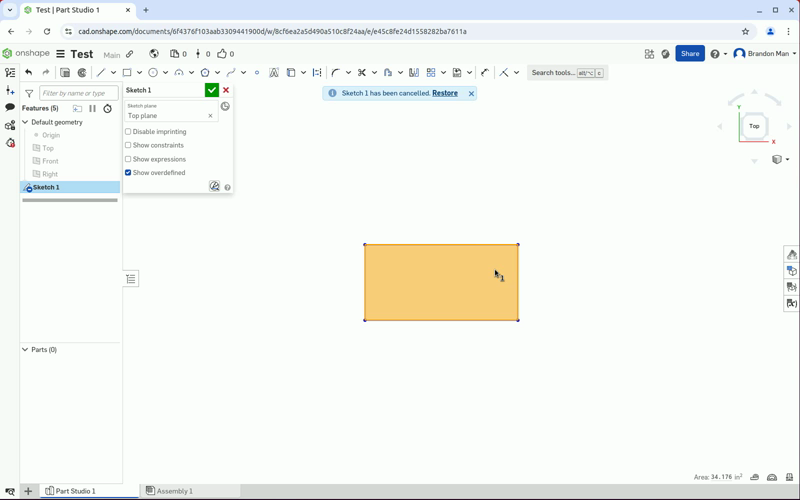
scroll(-6)
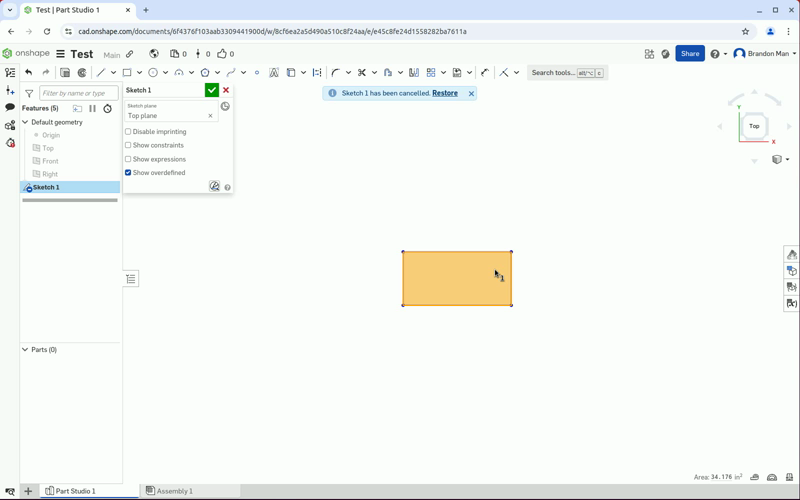
scroll(-6)
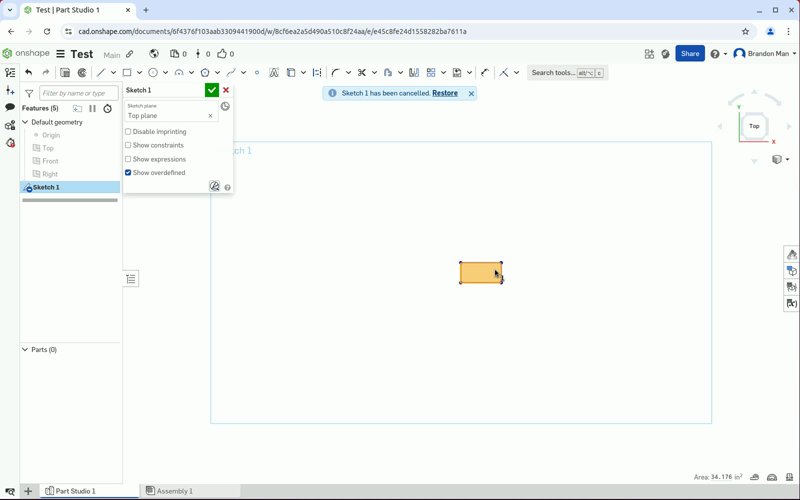
mouse_move(73, 352)
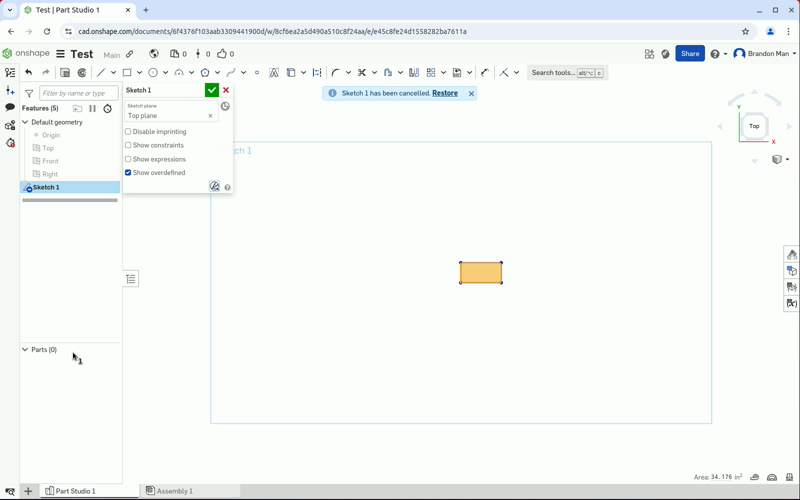
key(shift+y)
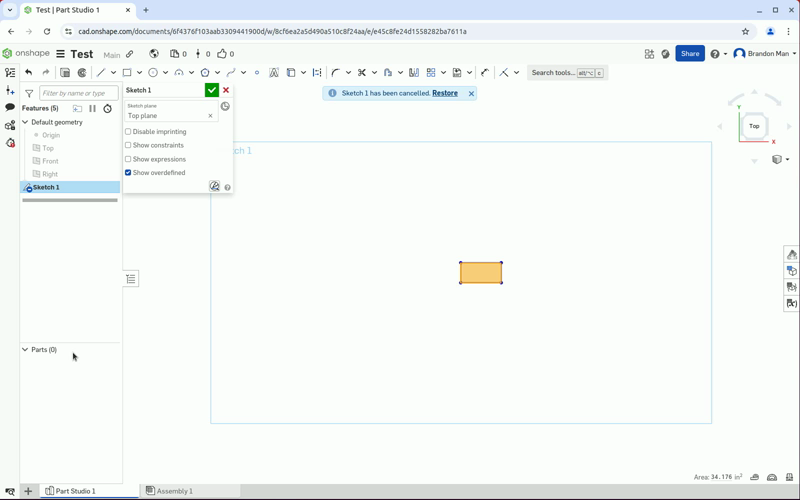
key(shift+e)
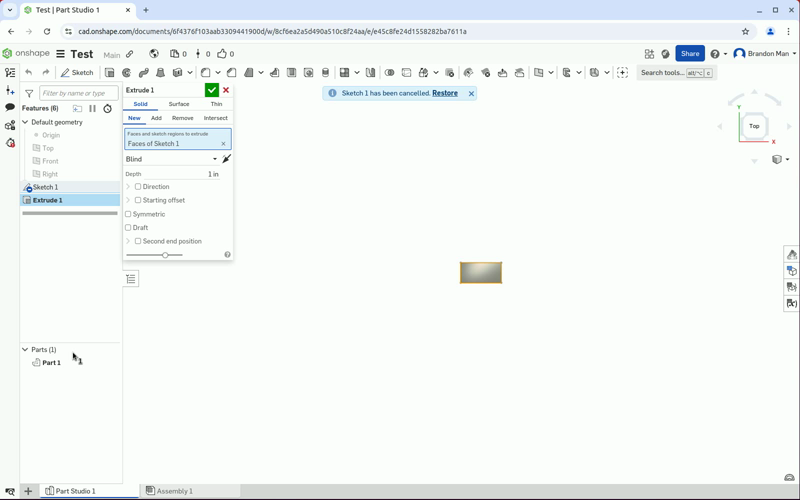
mouse_move(143, 106)
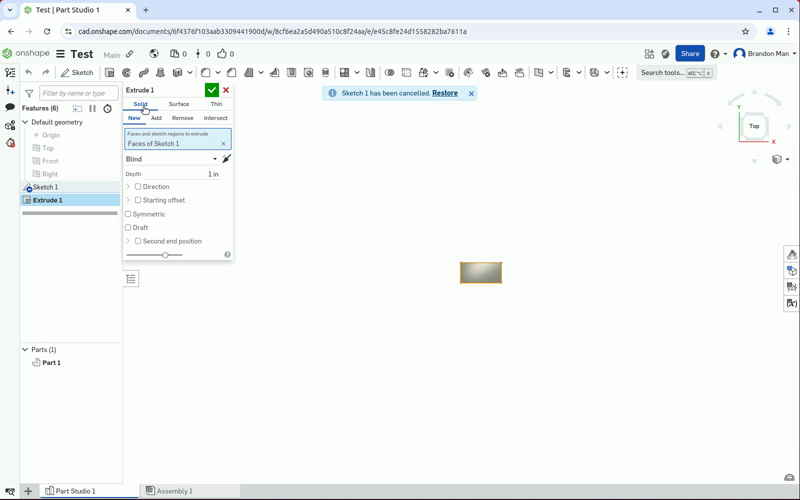
click(143, 106)
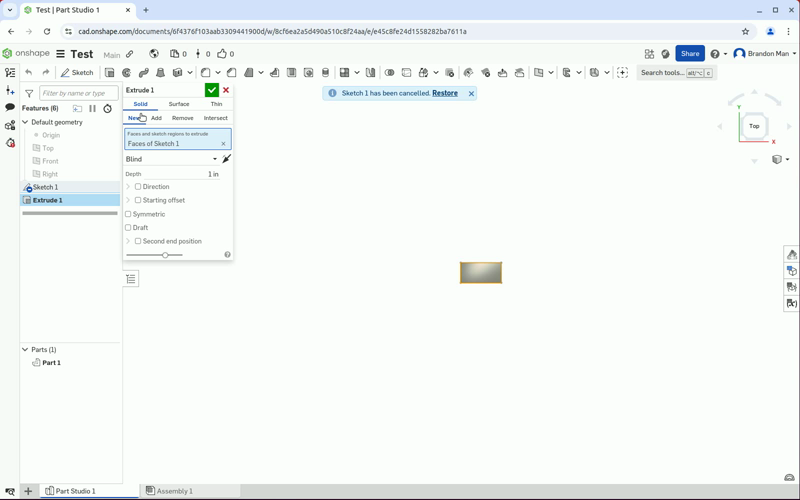
mouse_move(137, 120)
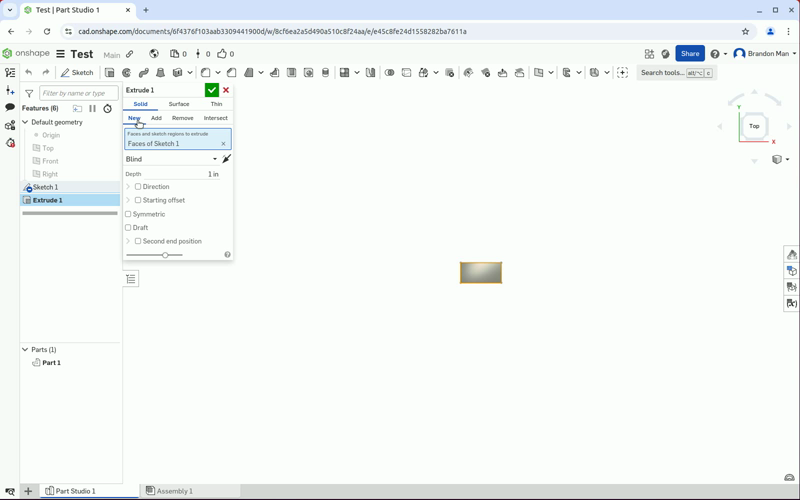
click(137, 120)
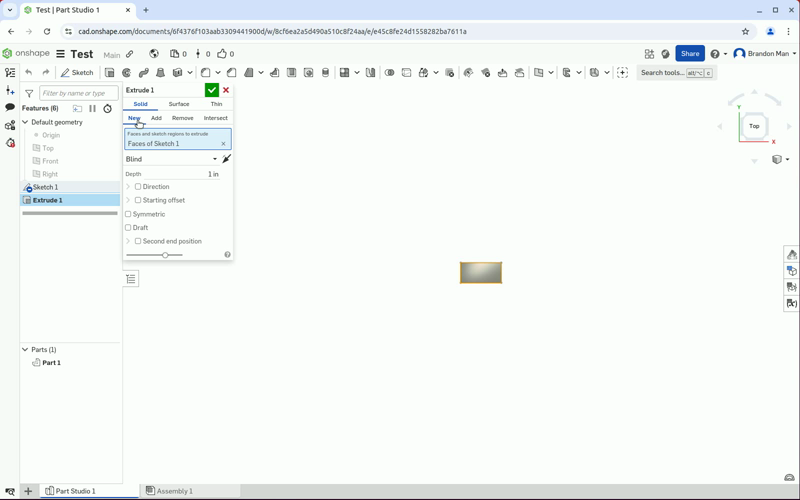
key(tab, 4)
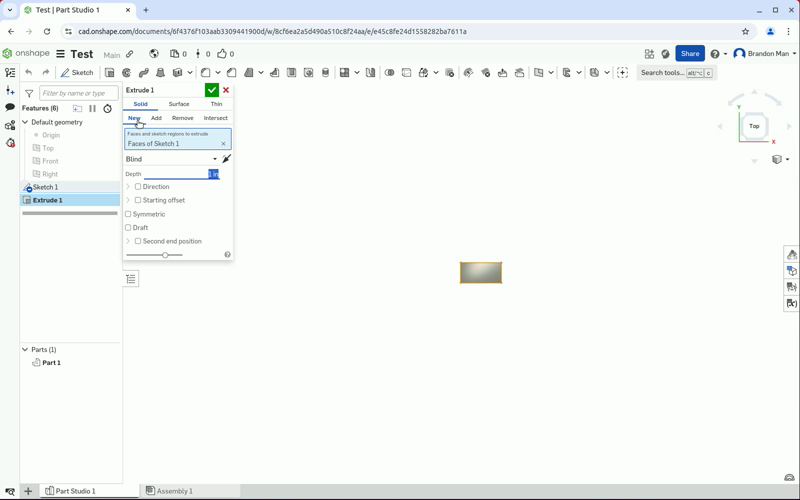
text(23.108)
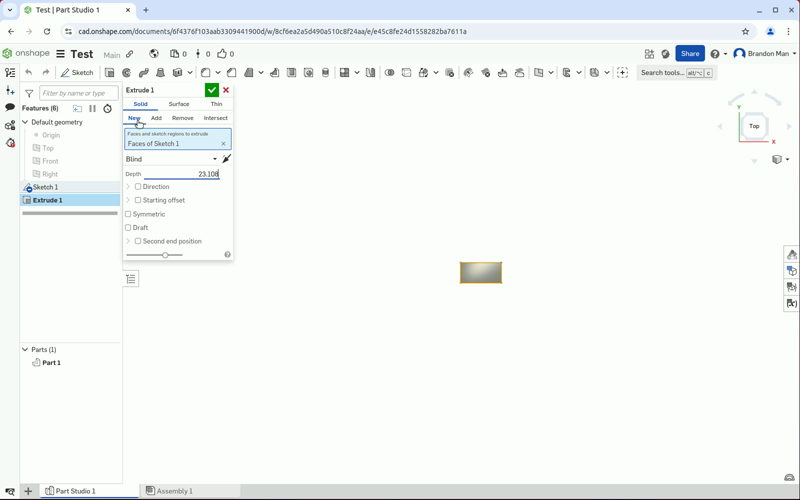
key(enter)
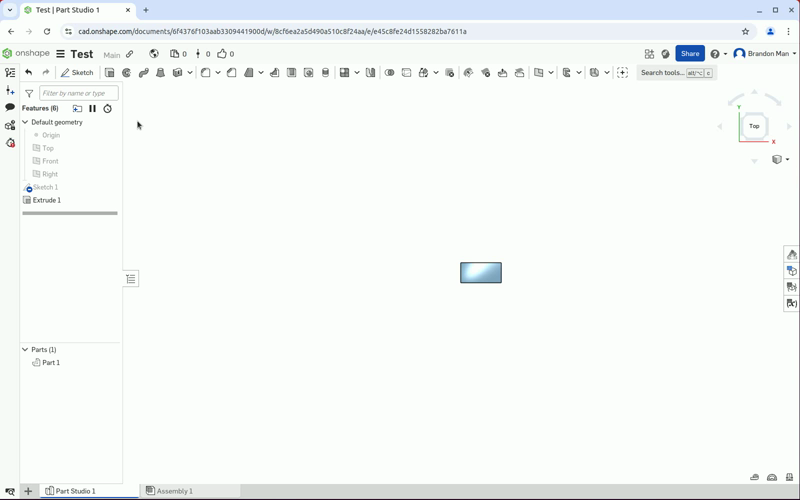
key(shift+h)
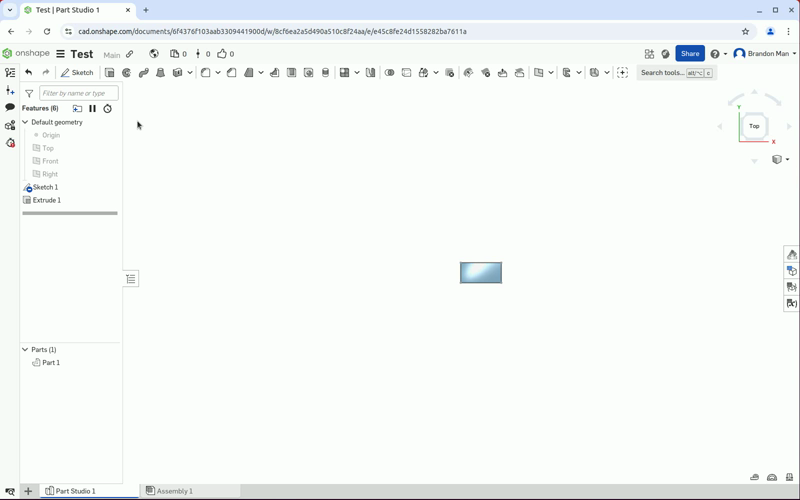
key(shift+h)
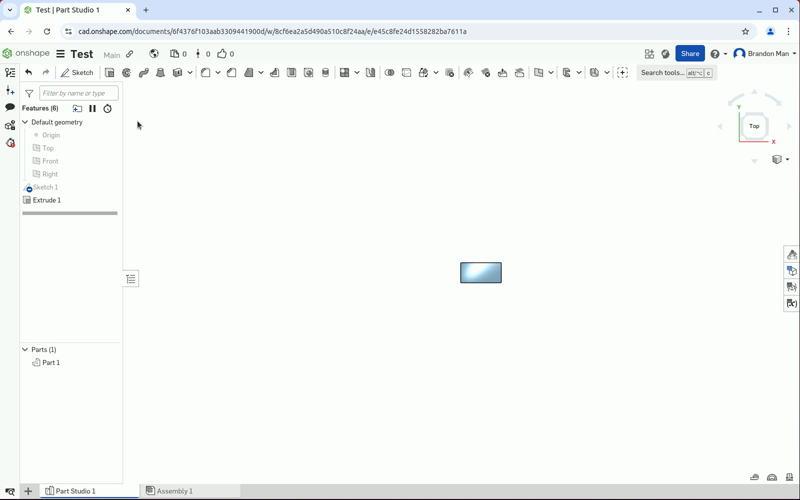
mouse_move(73, 189)
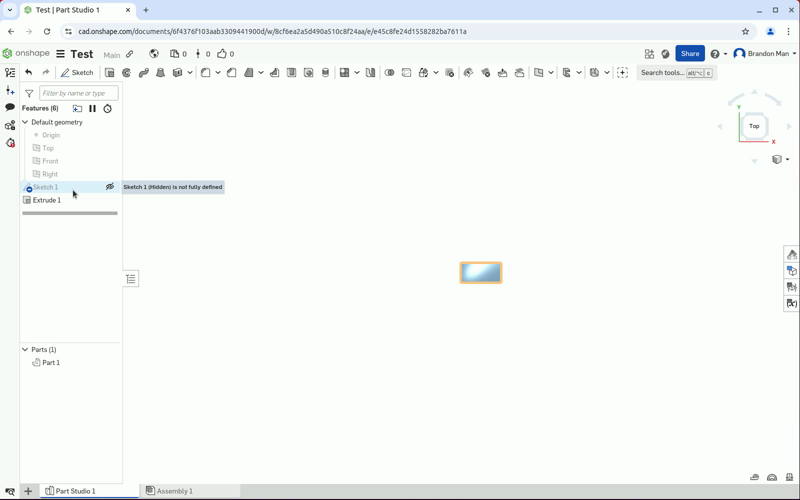
click(73, 189)
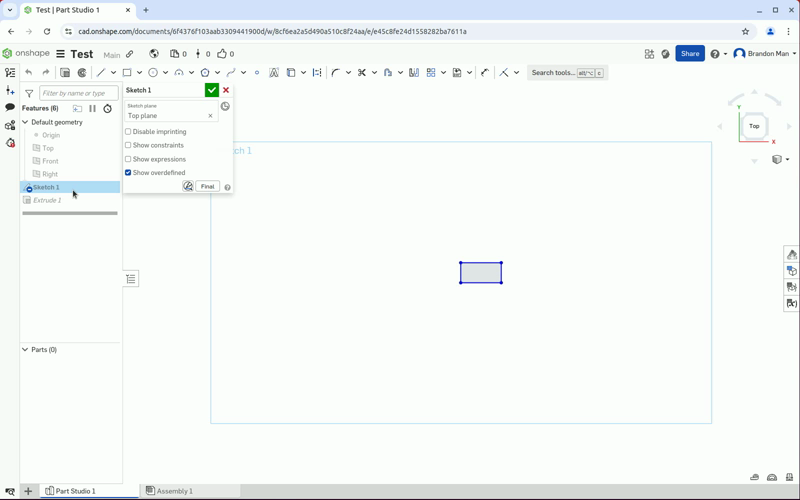
mouse_move(229, 92)
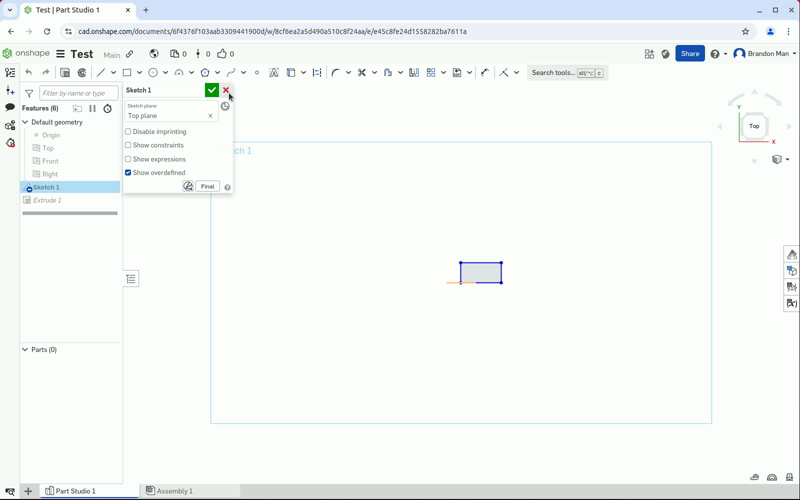
click(229, 92)
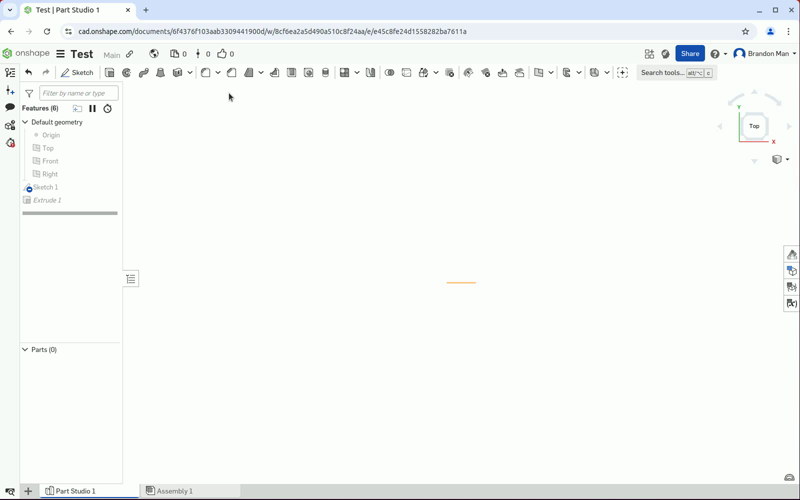
mouse_move(73, 352)
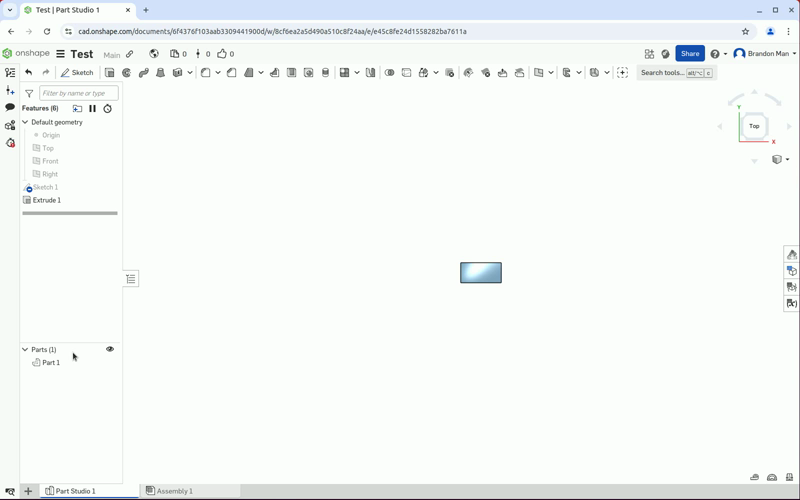
key(y)
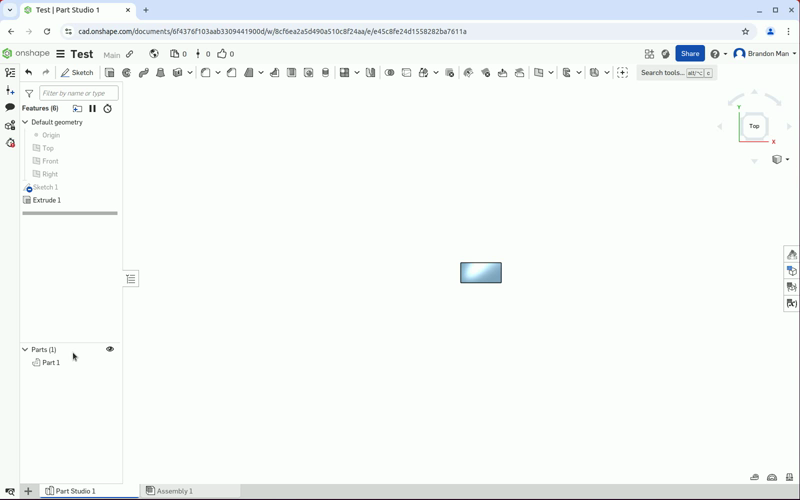
key(shift+p)
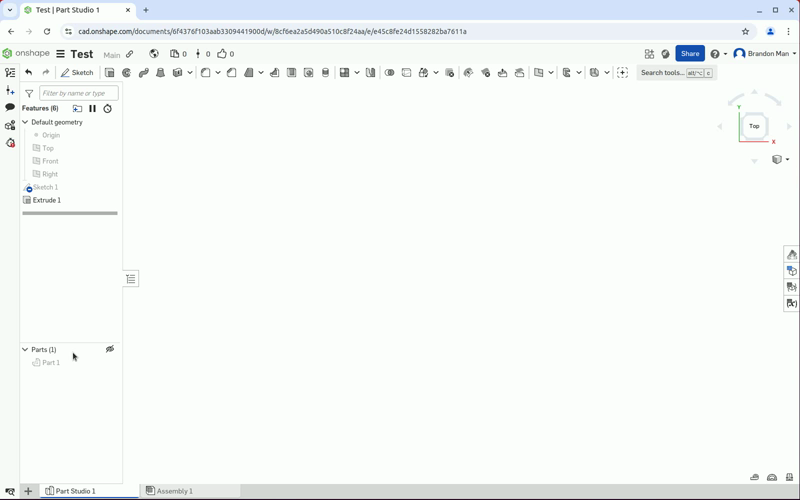
key(space)
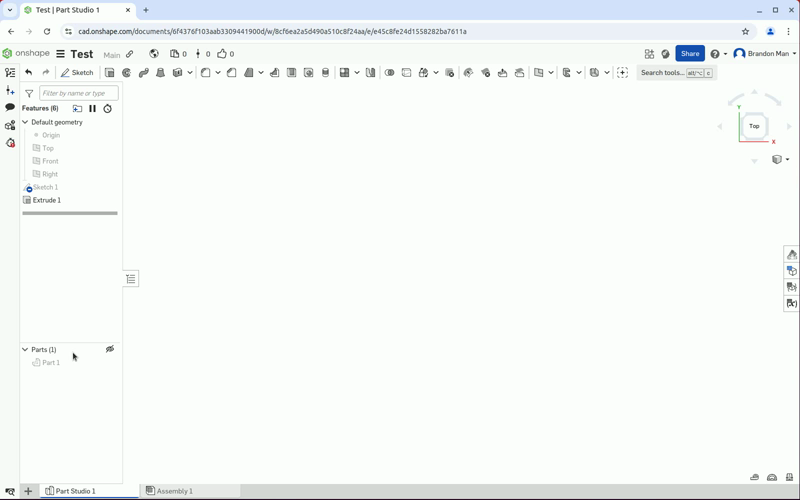
key_down(shift)
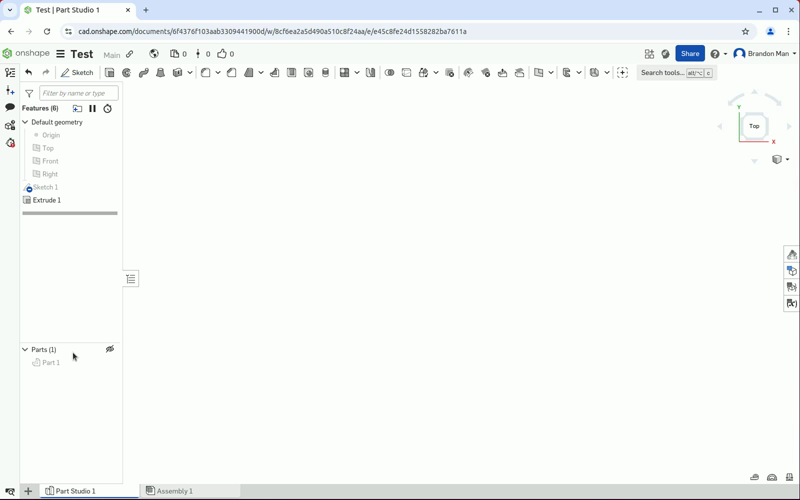
key(up)
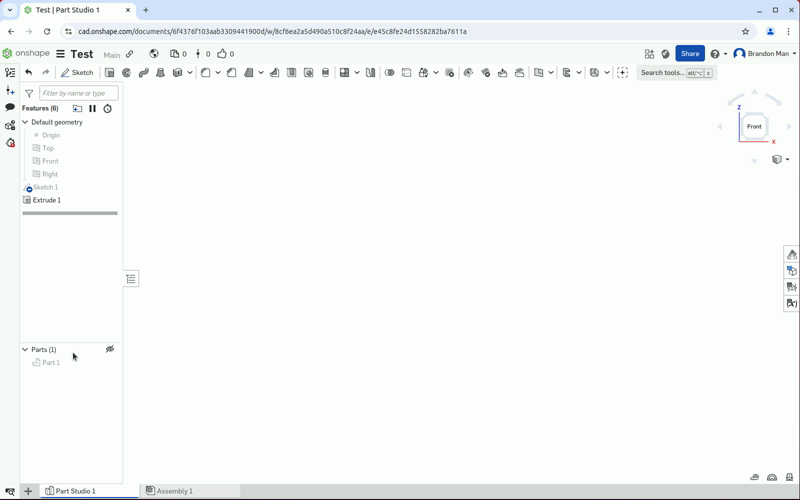
key_up(shift)
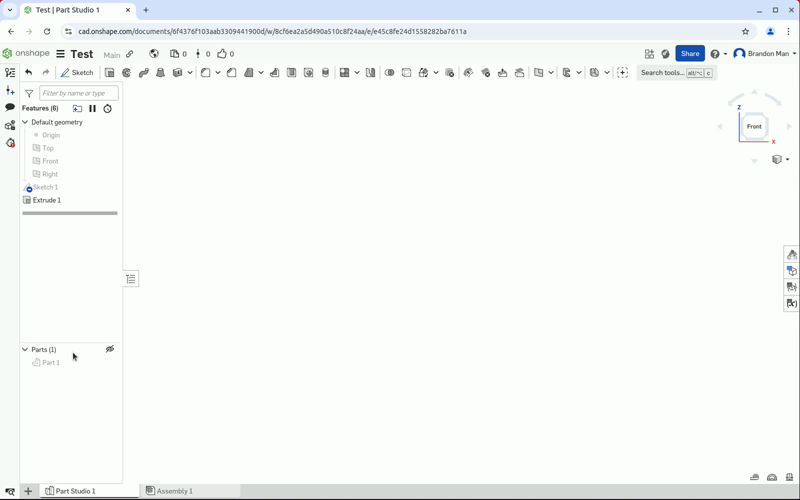
mouse_move(73, 352)
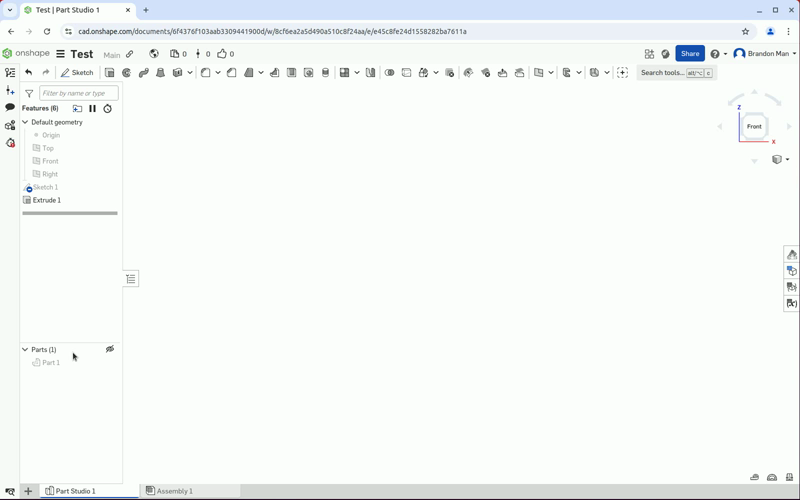
key(shift+y)
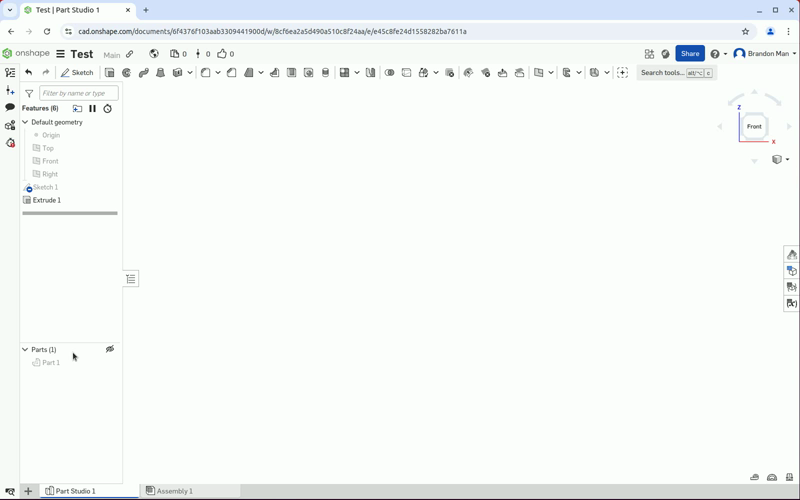
key(shift+s)
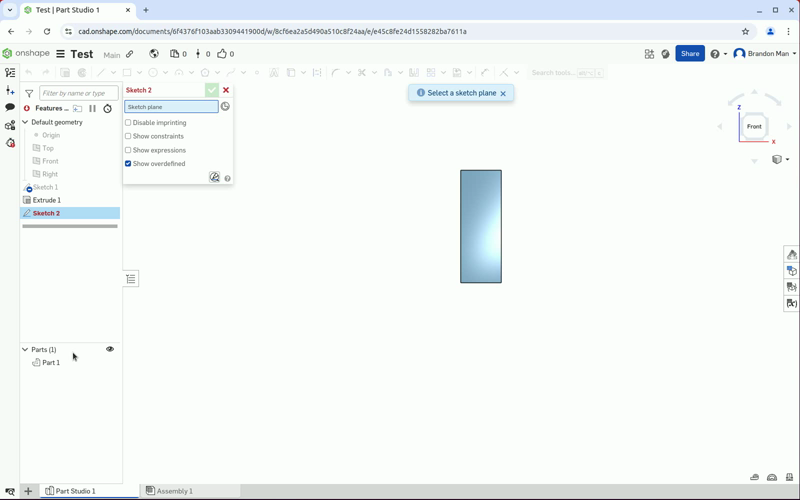
mouse_move(73, 163)
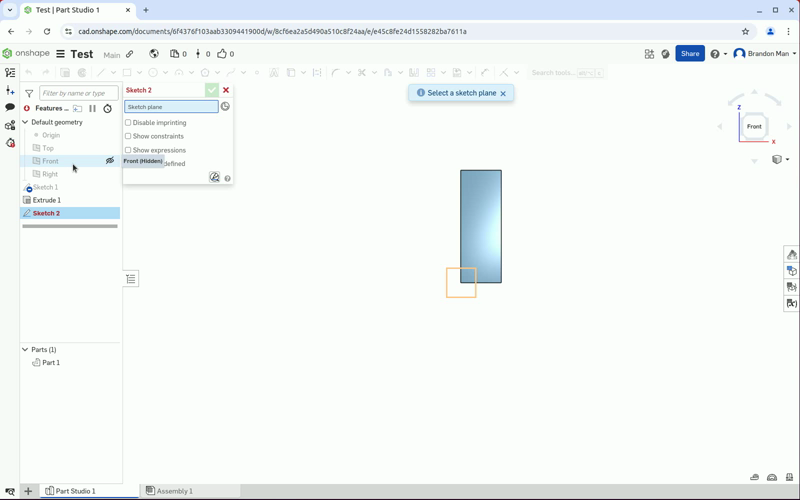
click(73, 163)
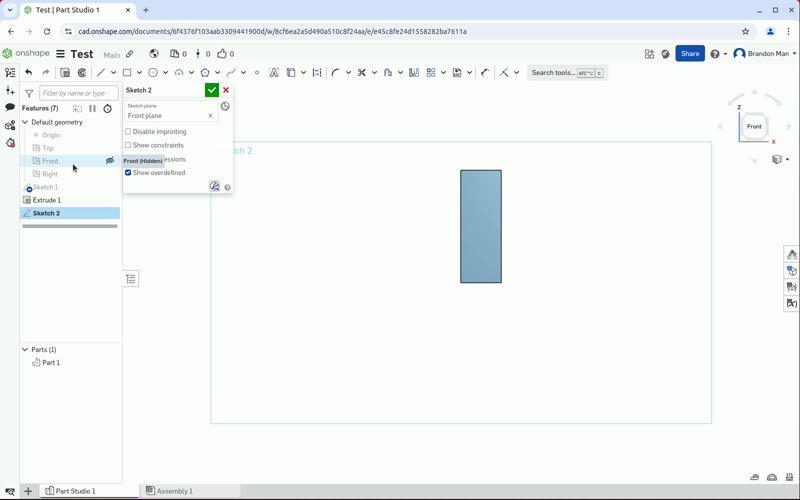
mouse_move(73, 352)
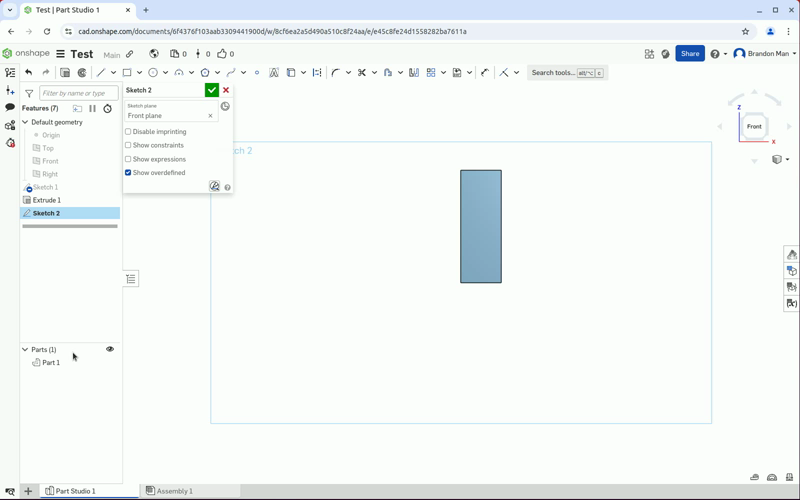
key(y)
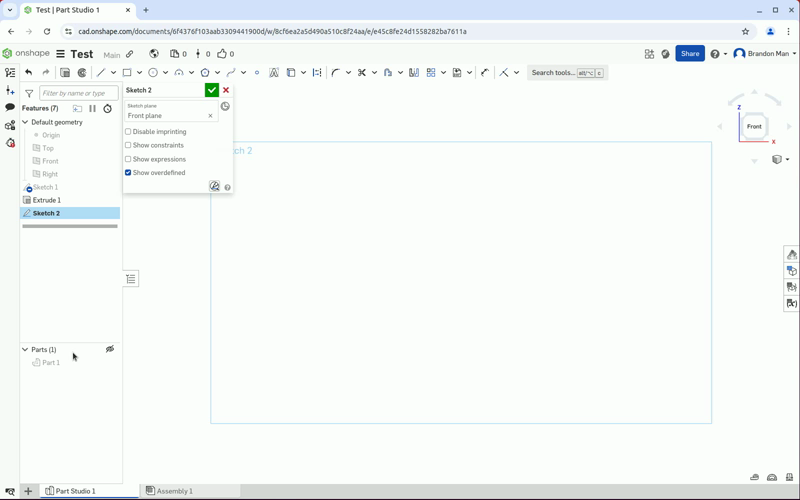
key(l)
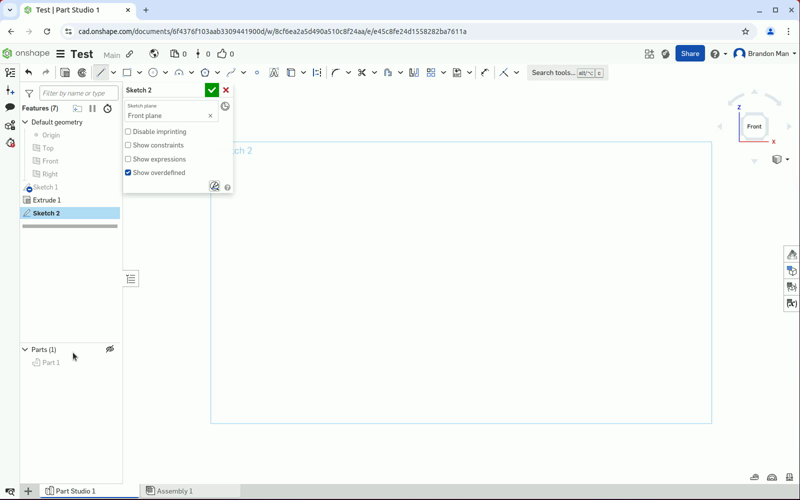
key_down(shift)
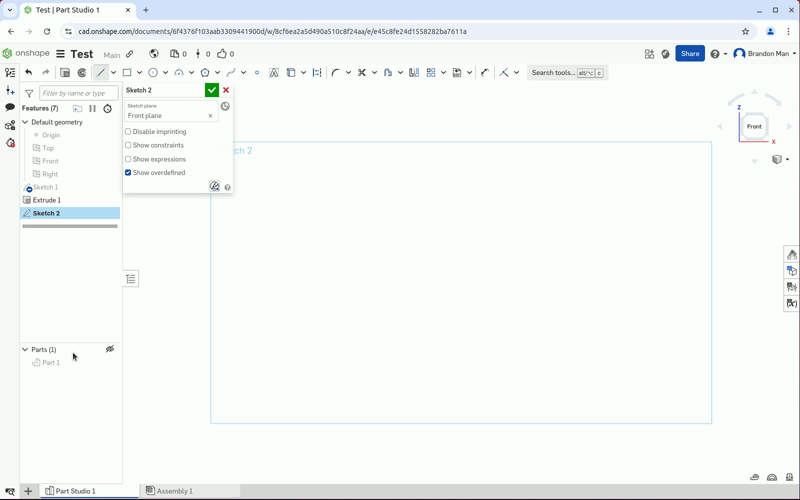
mouse_move(461, 281)
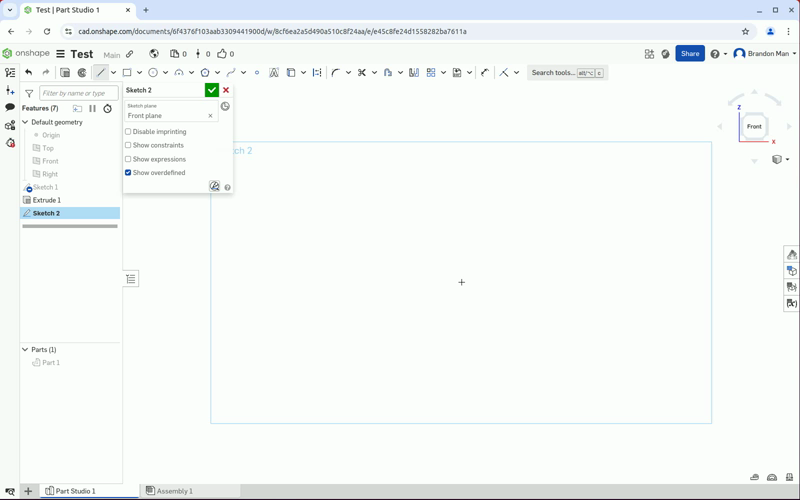
click(461, 281)
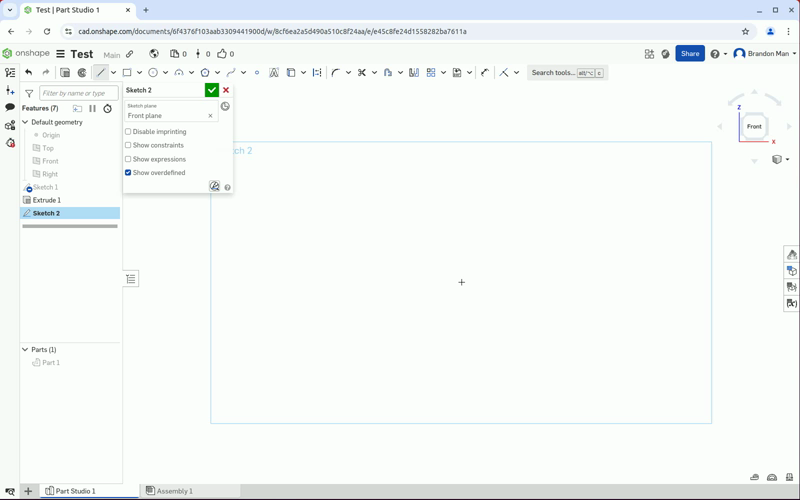
key_up(shift)
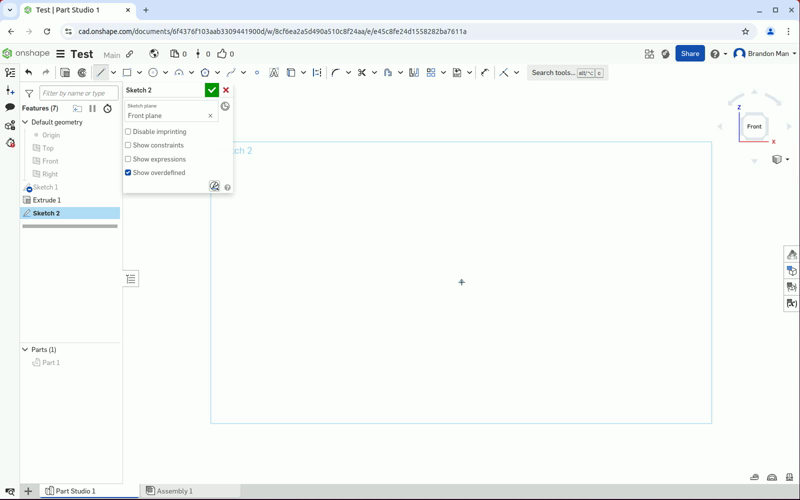
key_down(shift)
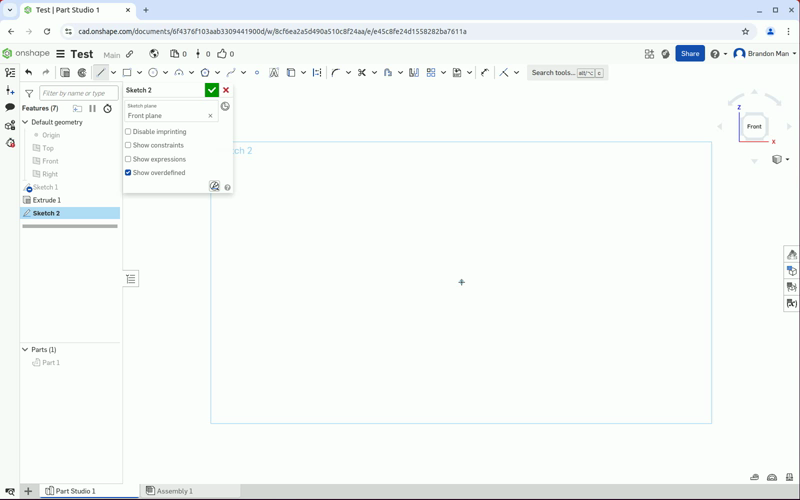
mouse_move(492, 281)
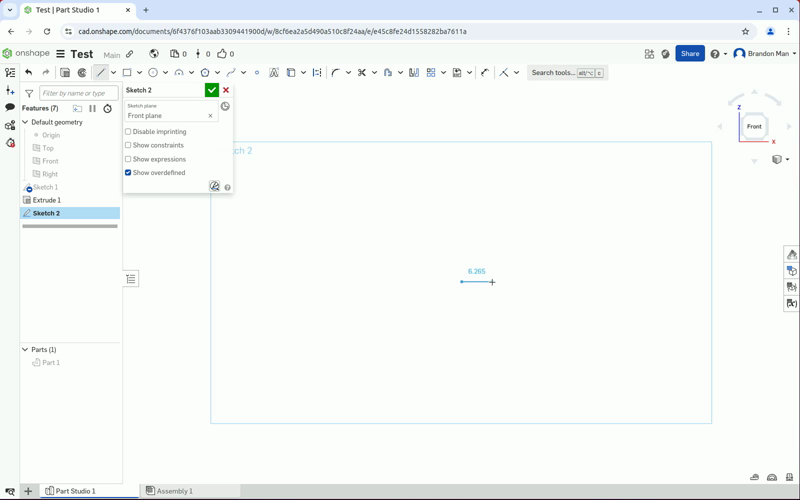
mouse_move(499, 281)
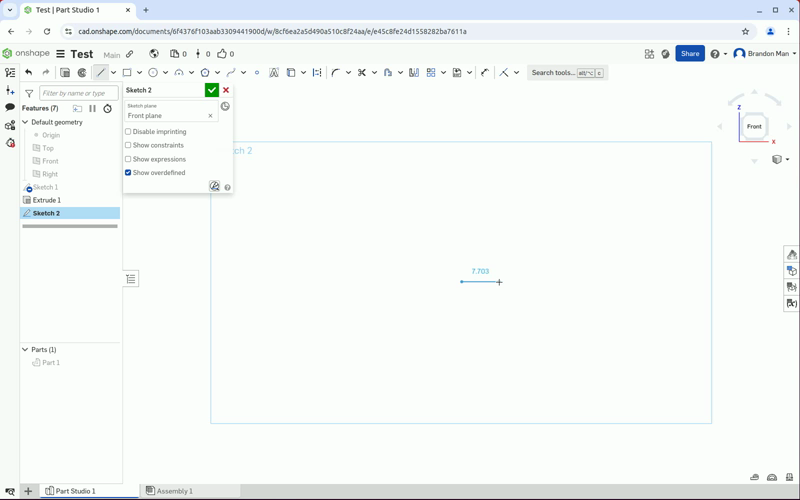
click(499, 281)
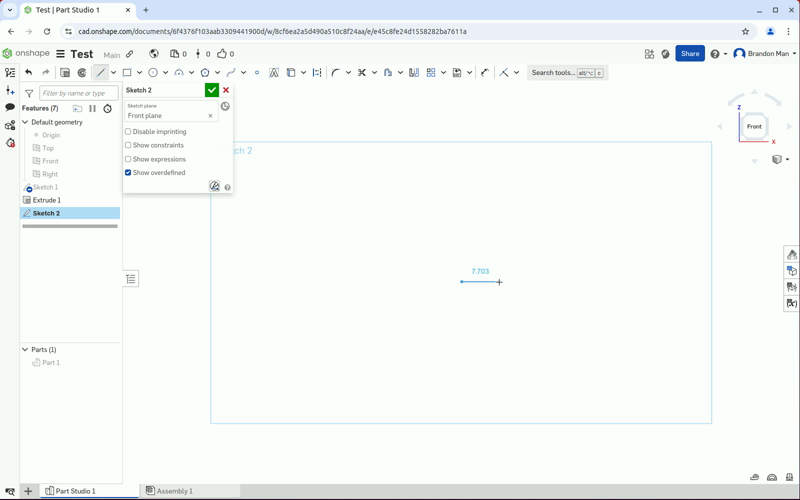
key_up(shift)
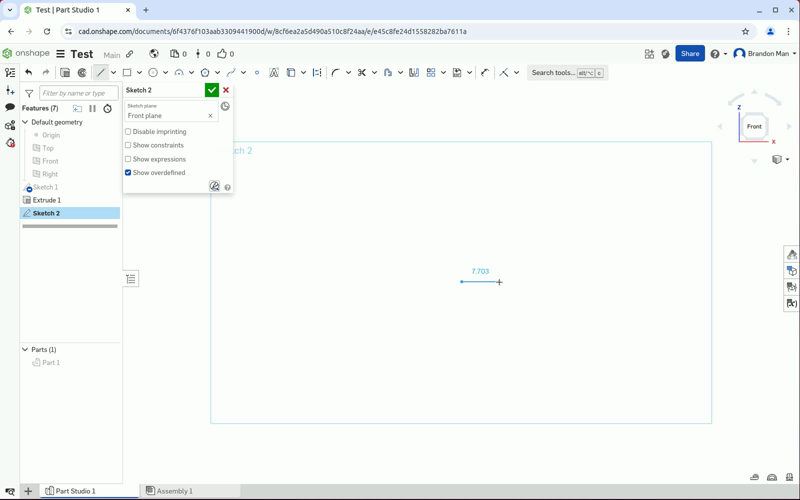
key_down(shift)
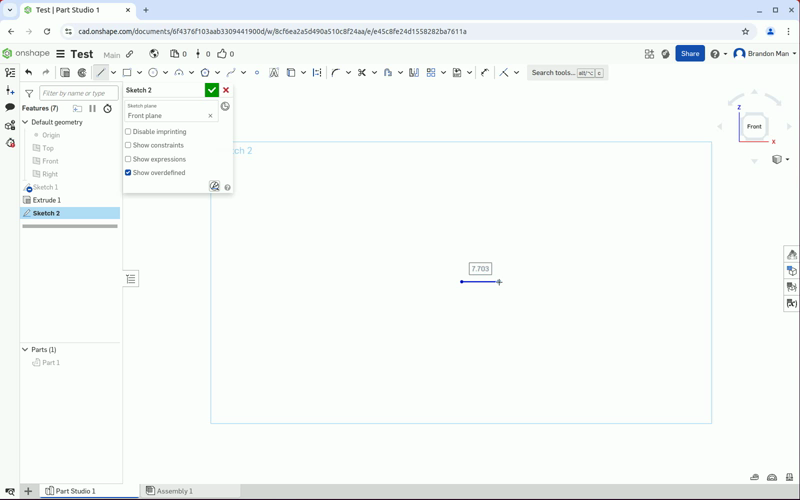
mouse_move(499, 171)
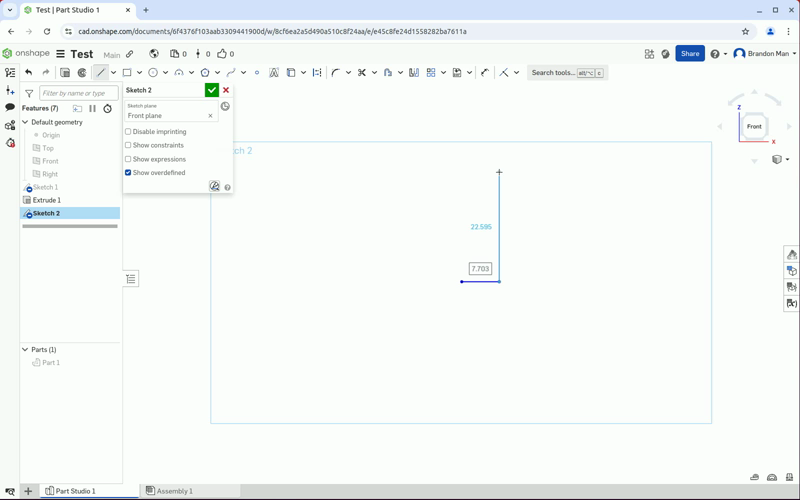
click(499, 171)
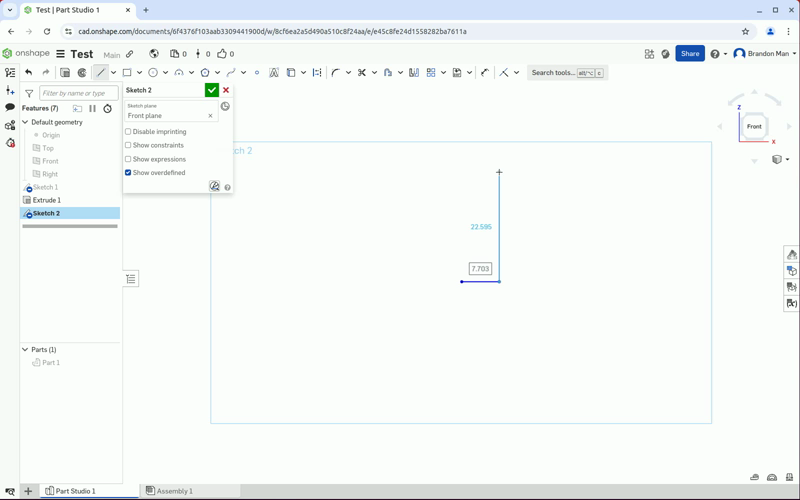
key_up(shift)
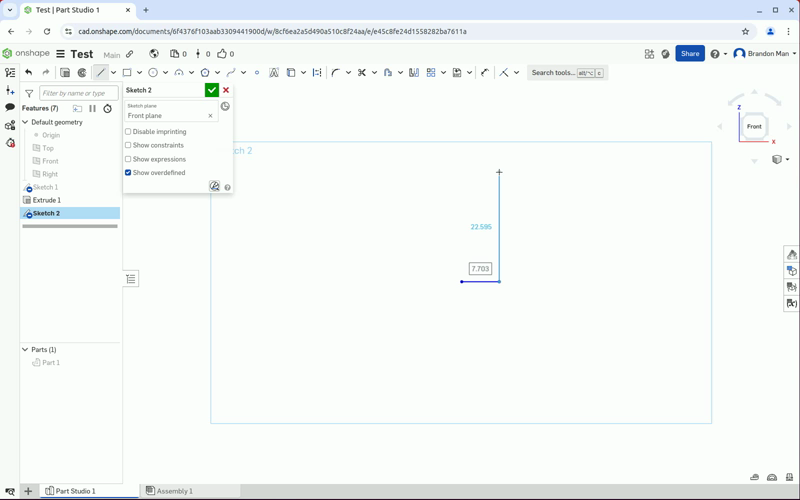
key_down(shift)
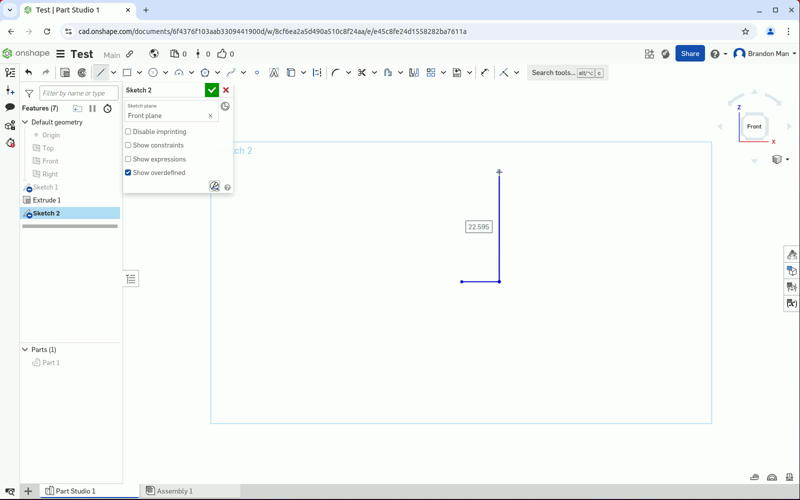
mouse_move(529, 171)
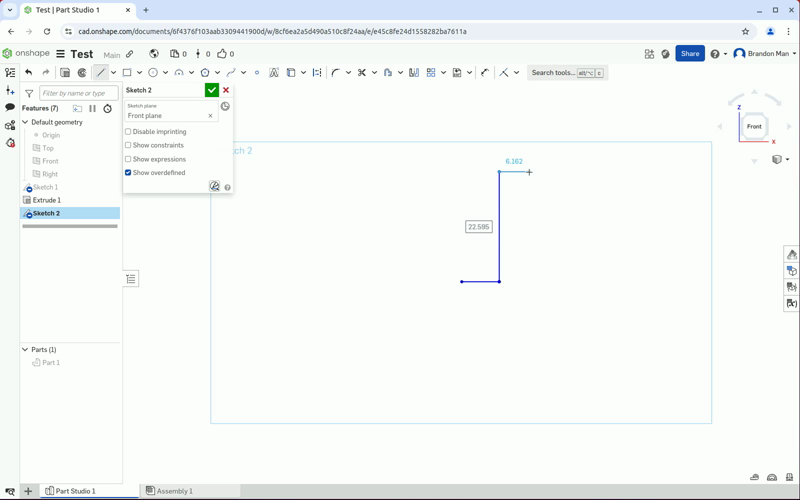
mouse_move(461, 171)
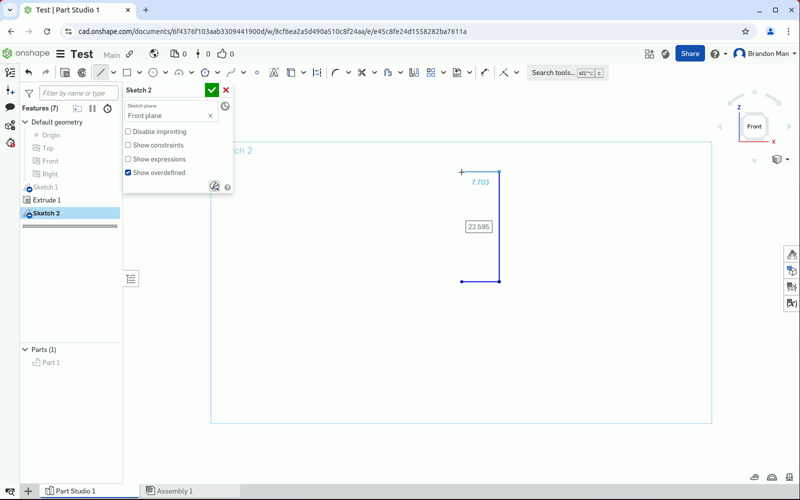
click(461, 171)
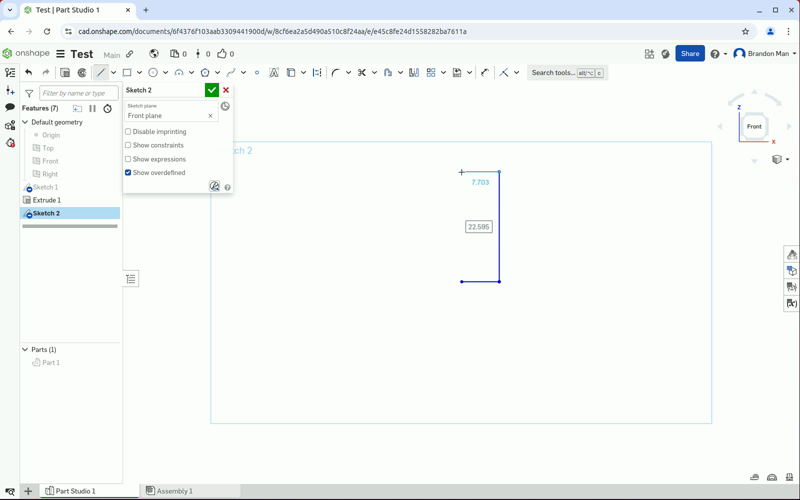
key_up(shift)
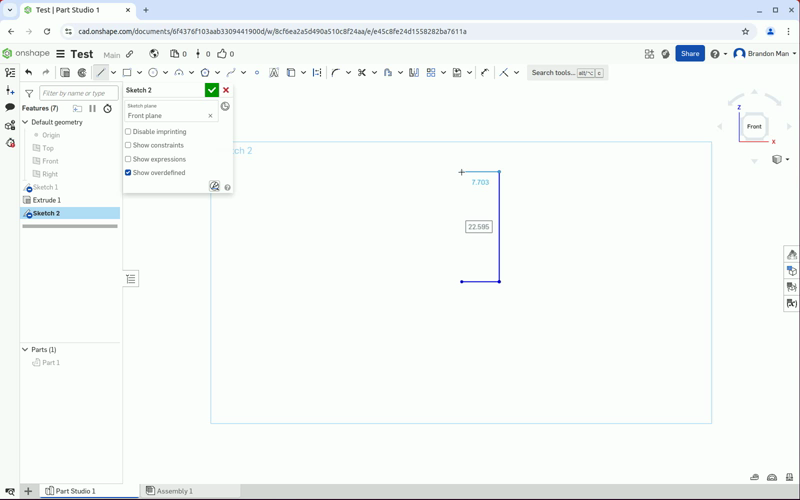
key_down(shift)
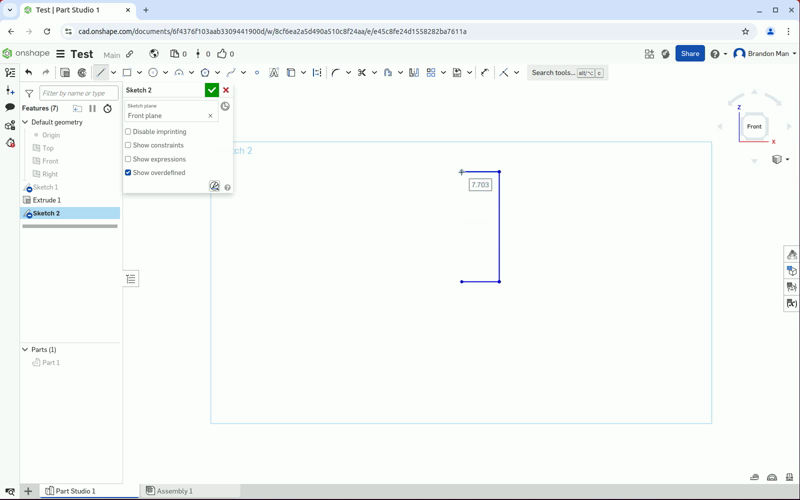
mouse_move(461, 281)
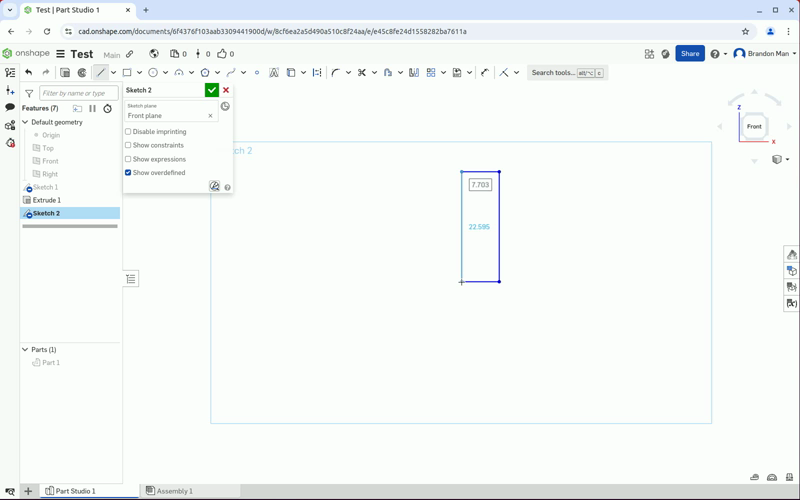
key_up(shift)
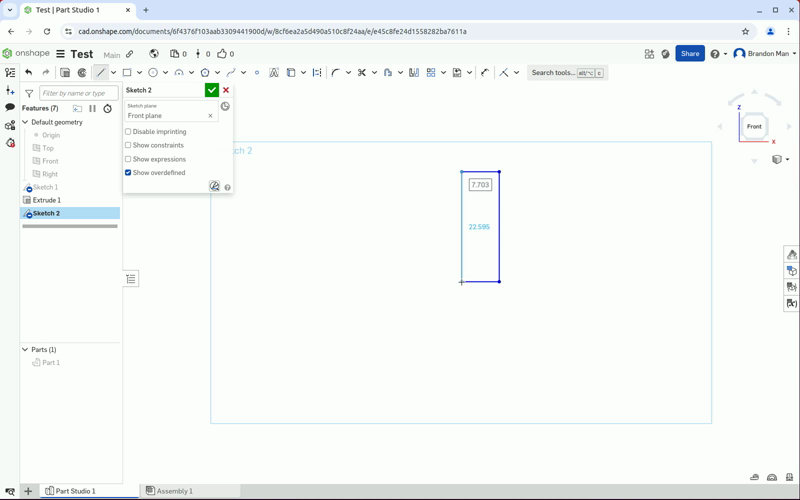
click(461, 281)
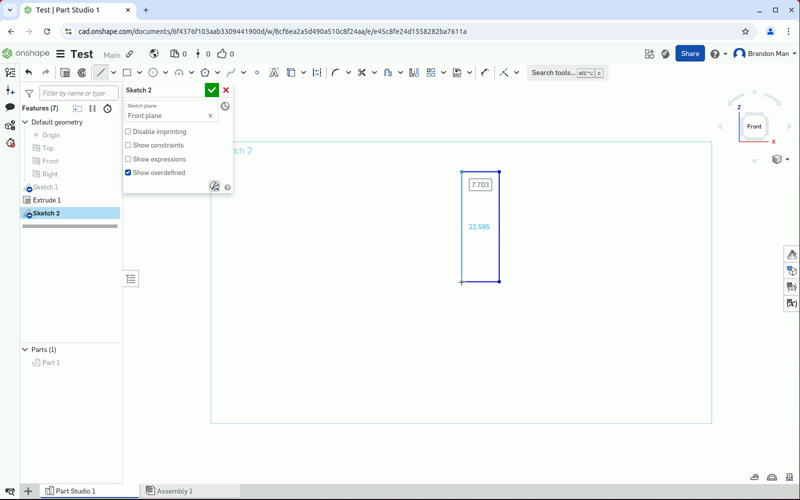
key(esc)
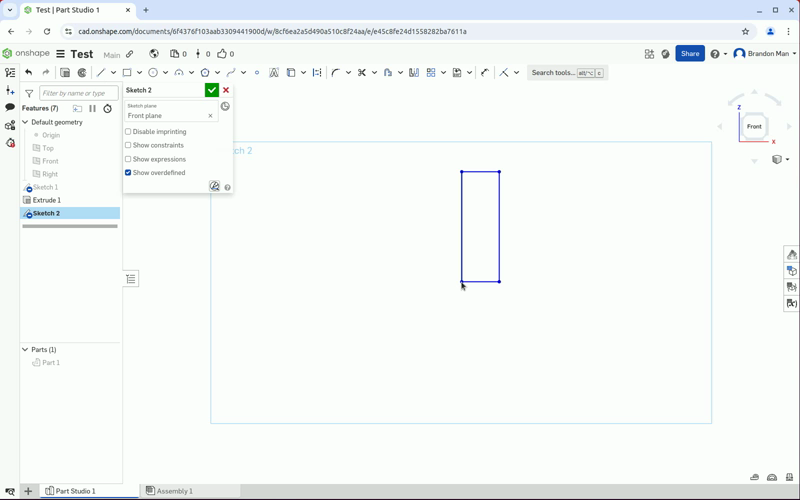
mouse_move(481, 236)
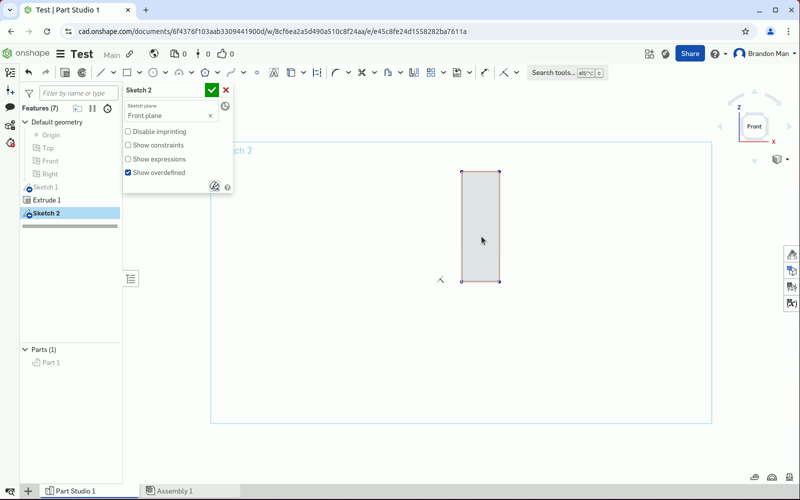
click(481, 236)
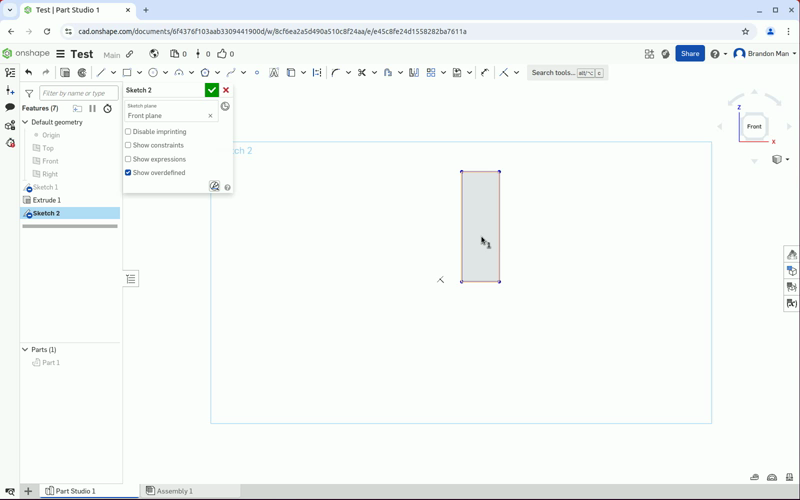
mouse_move(73, 352)
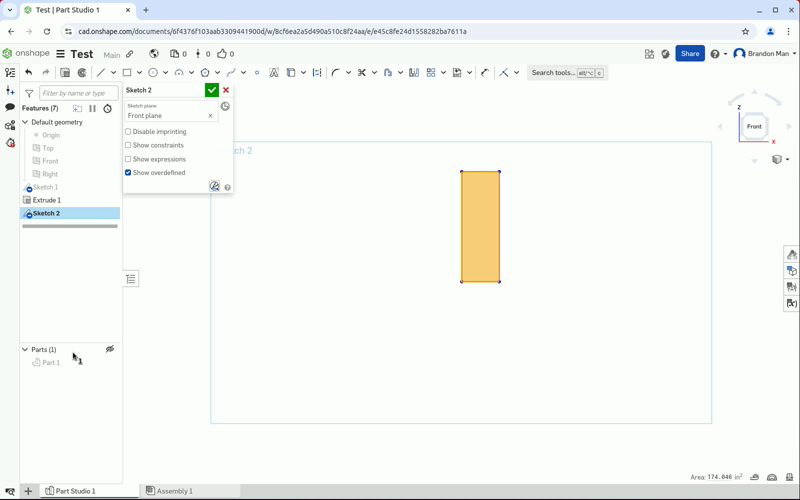
key(shift+y)
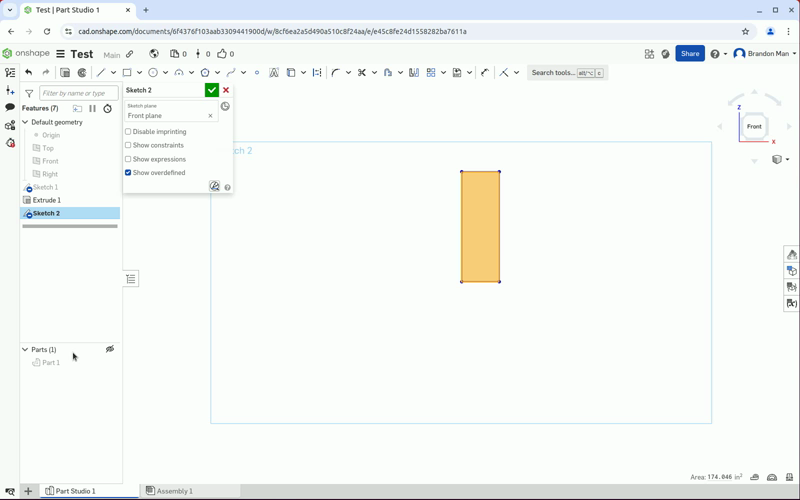
key(shift+e)
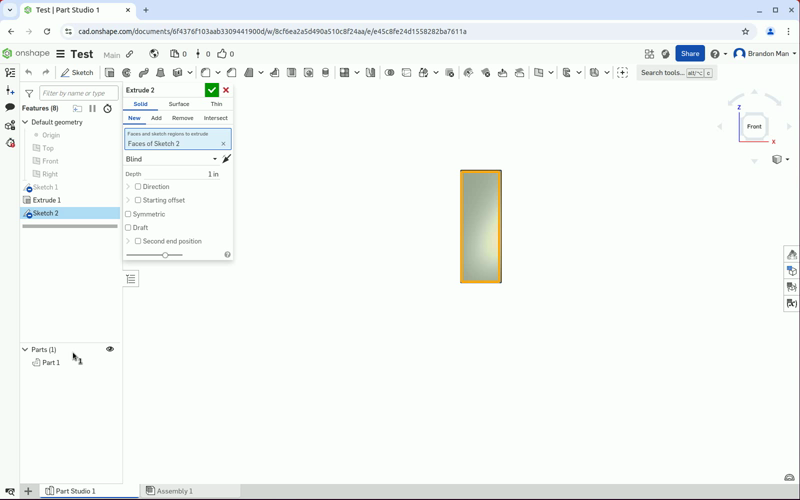
mouse_move(143, 106)
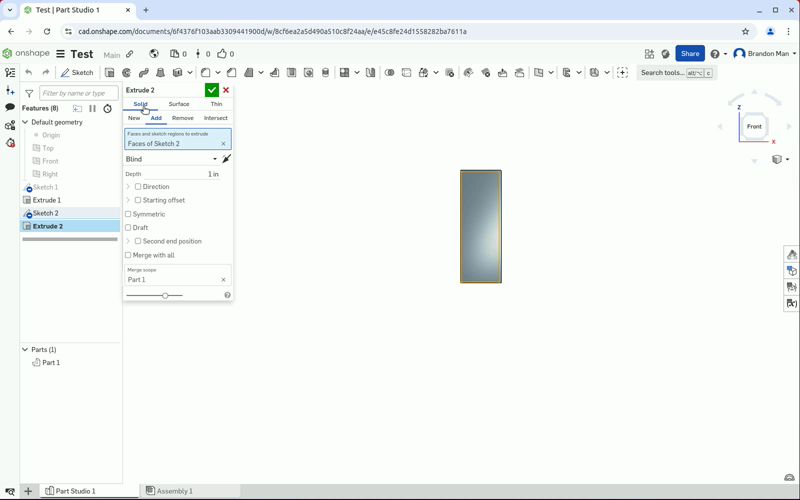
click(143, 106)
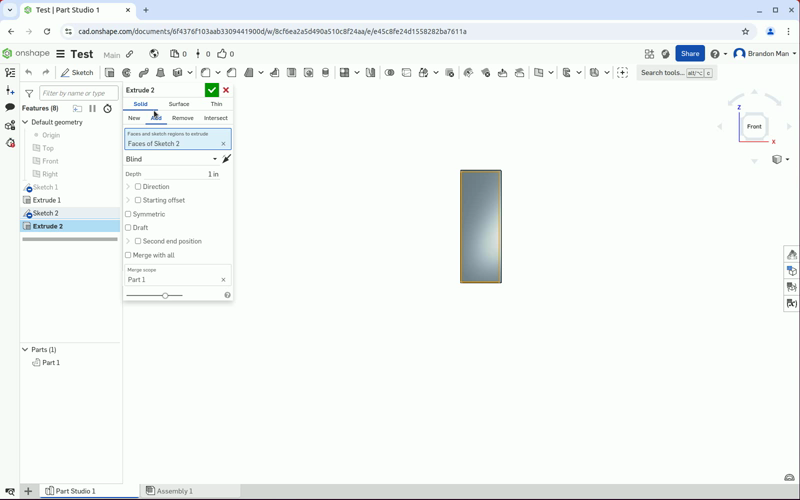
mouse_move(186, 120)
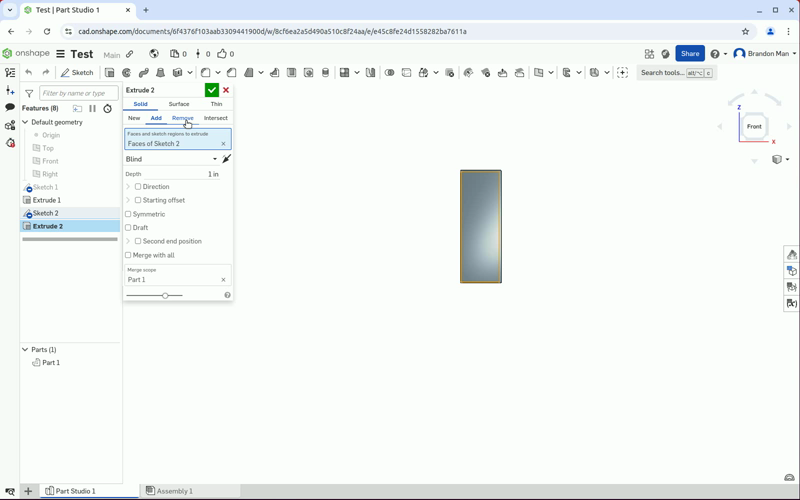
click(186, 120)
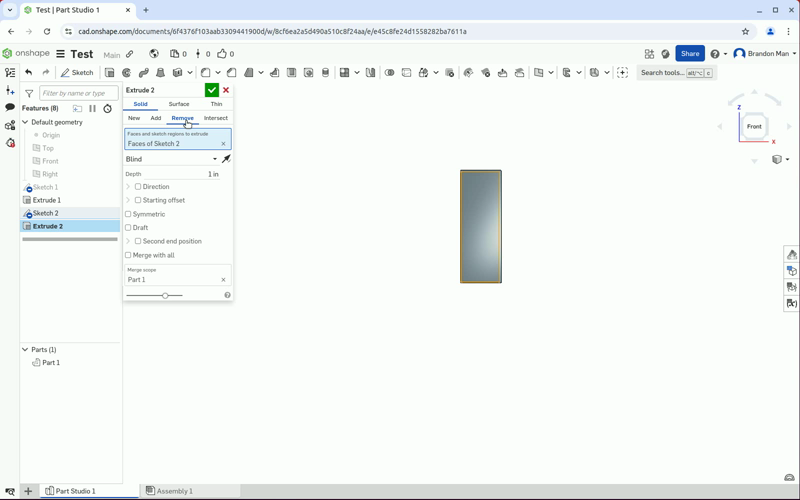
key(tab, 4)
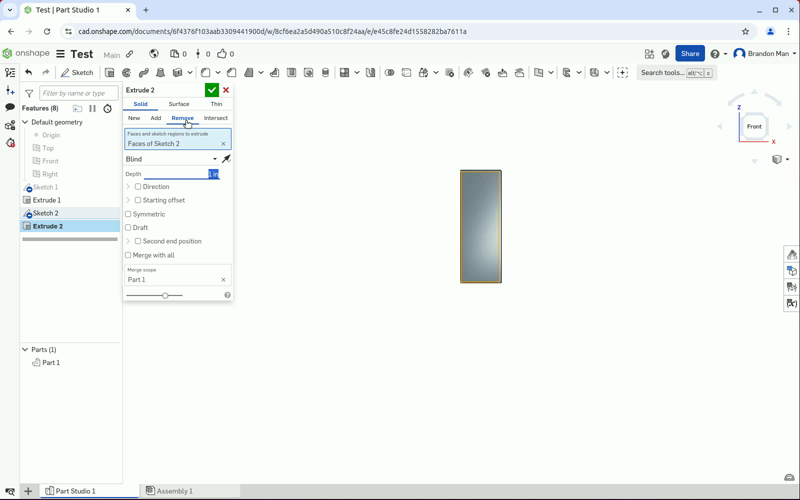
text(0.481)
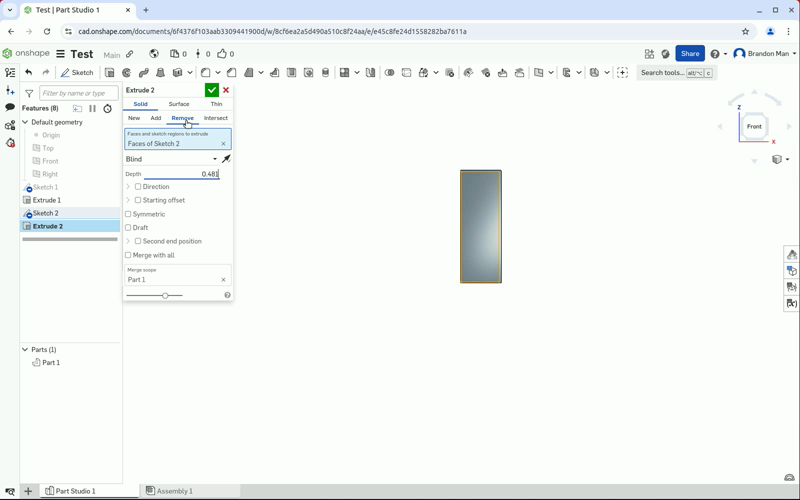
key(tab, 6)
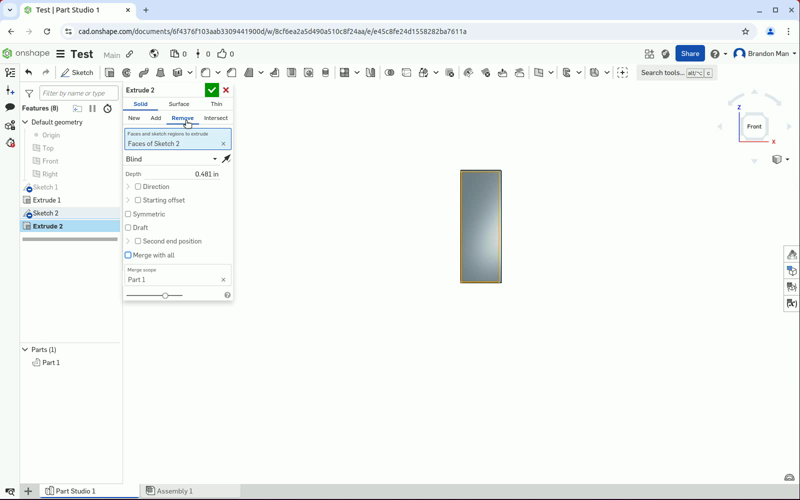
key(space)
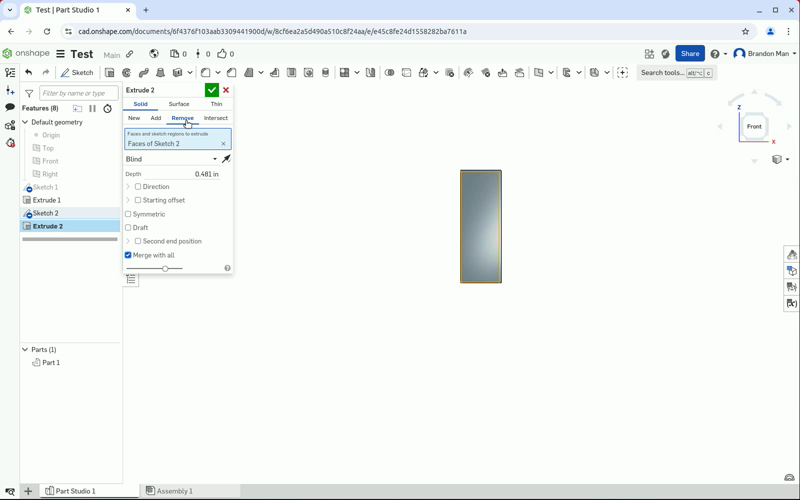
key(enter)
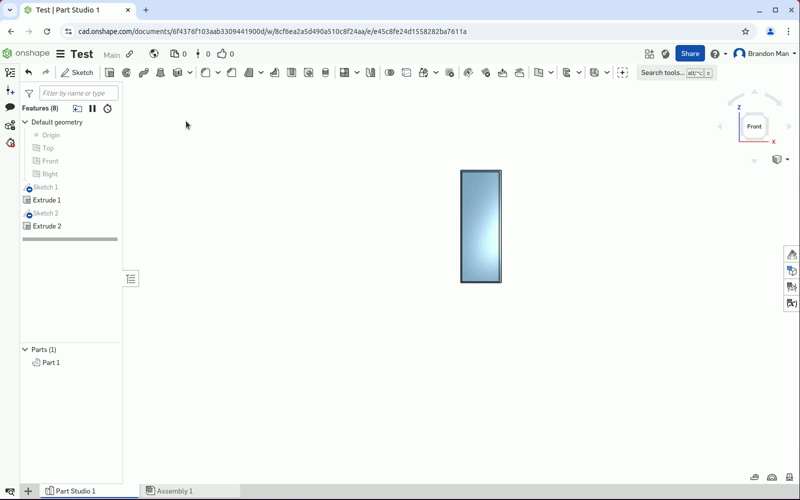
key(shift+h)
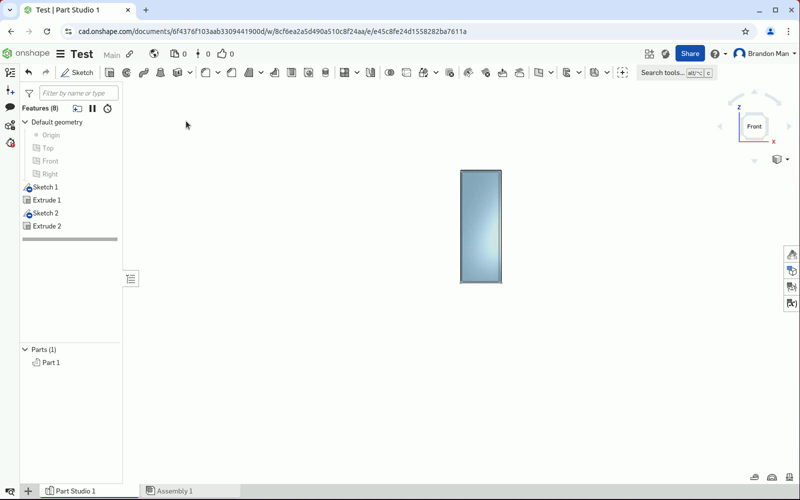
key(shift+h)
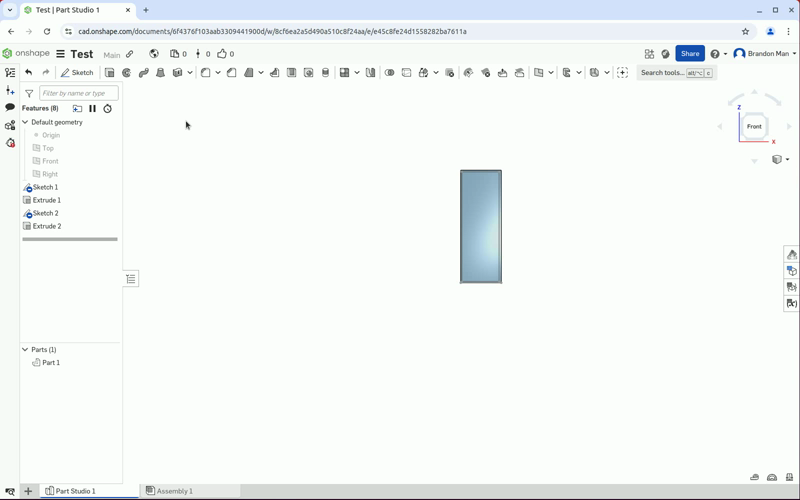
key(shift+7)
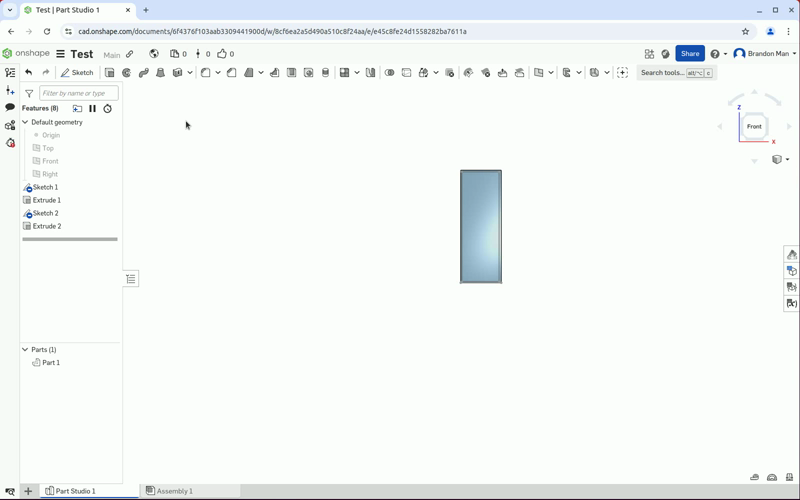
key(left, 2)
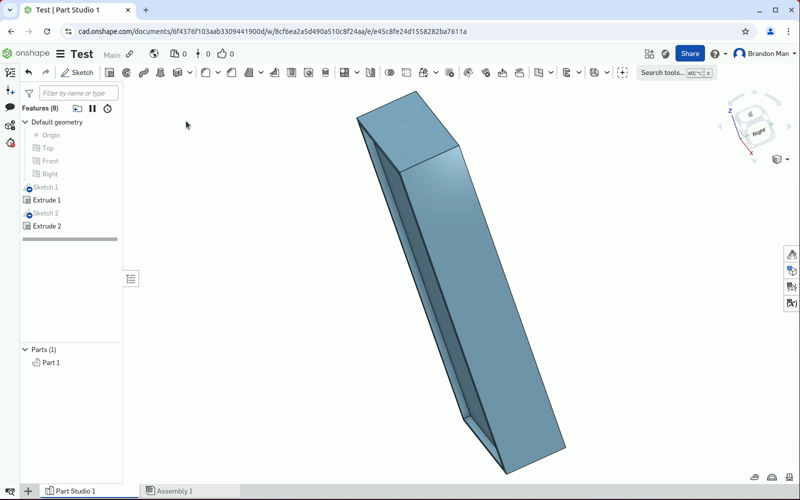
key(down, 2)
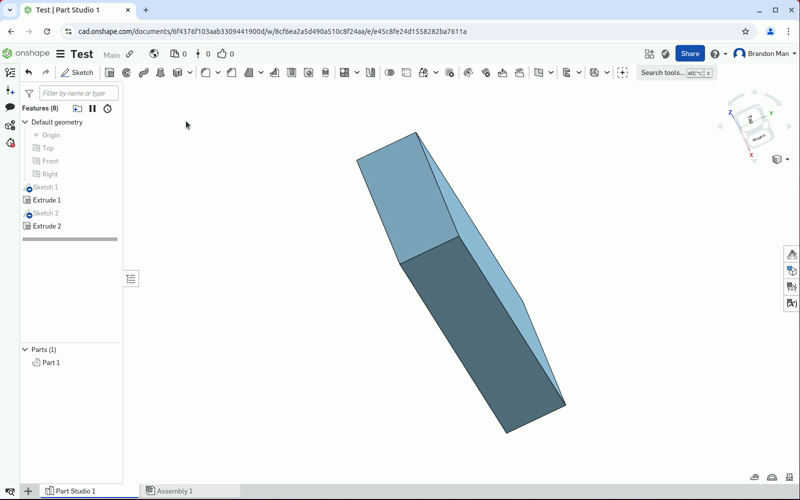
key(up, 2)
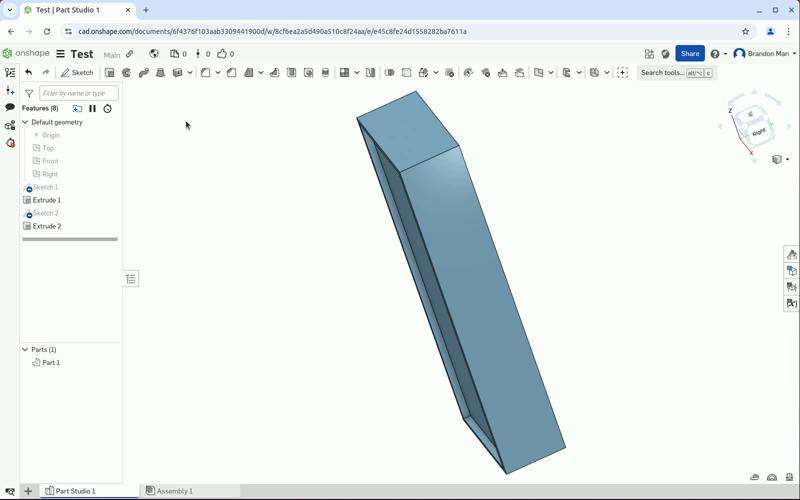
key(right, 2)
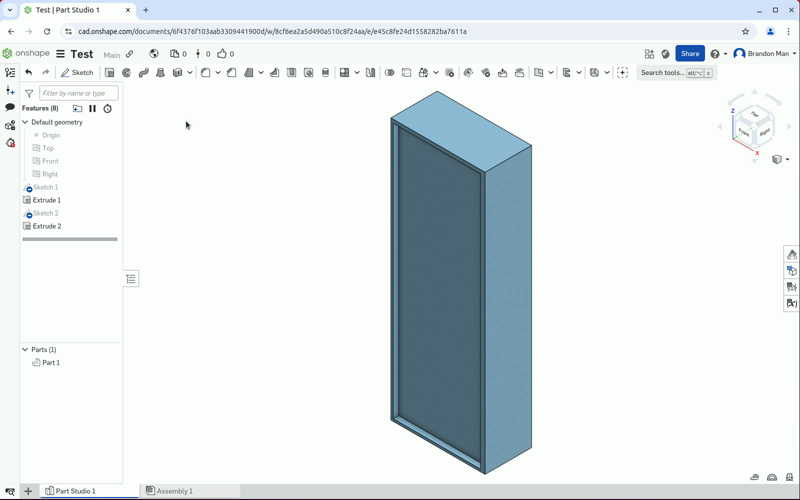
mouse_move(73, 189)
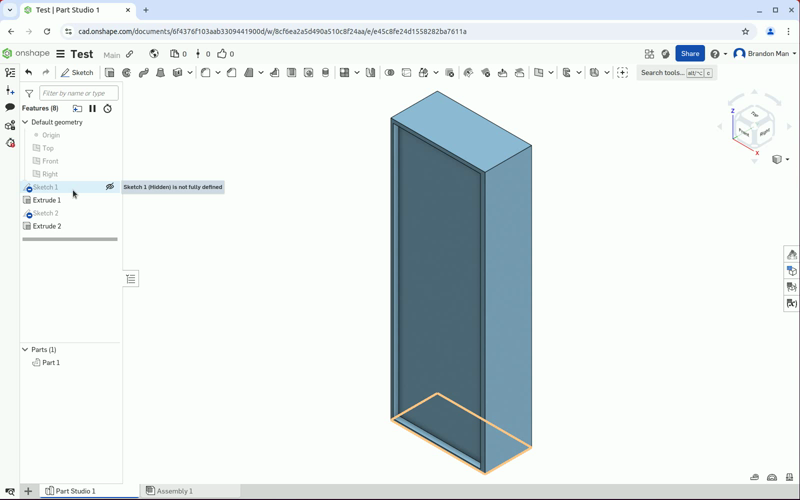
click(73, 189)